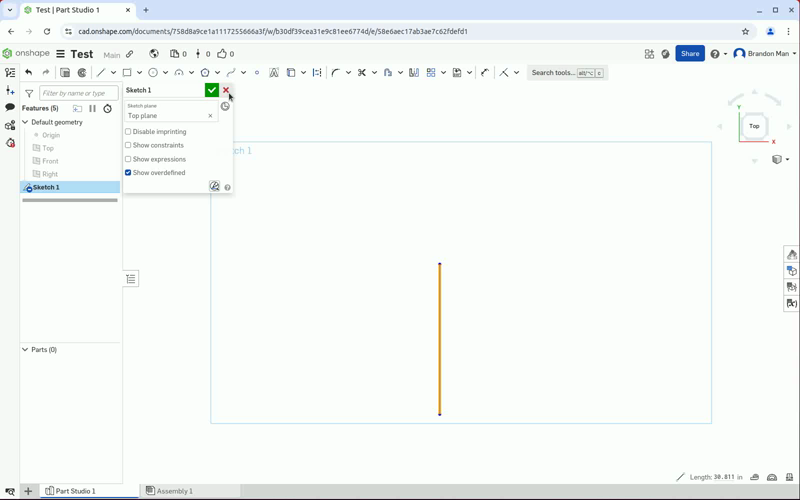
key(shift+h)
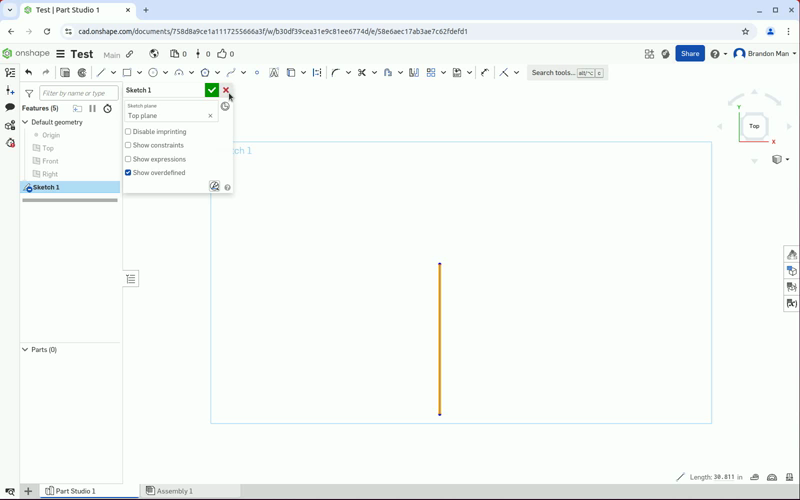
key(shift+s)
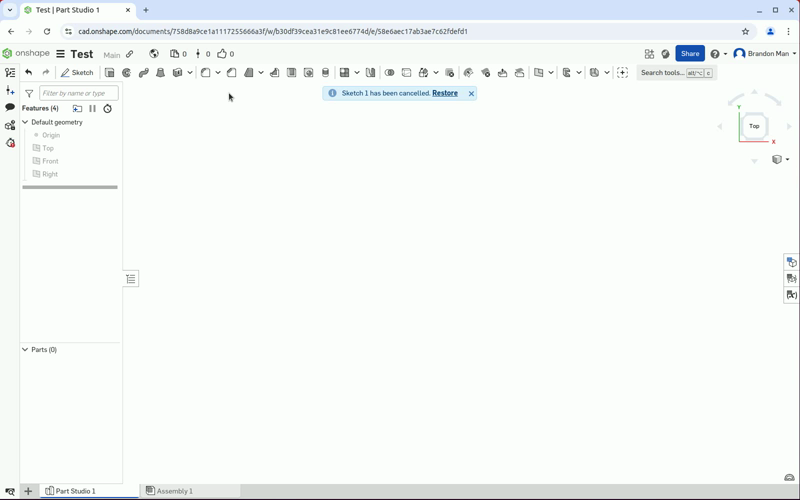
mouse_move(73, 150)
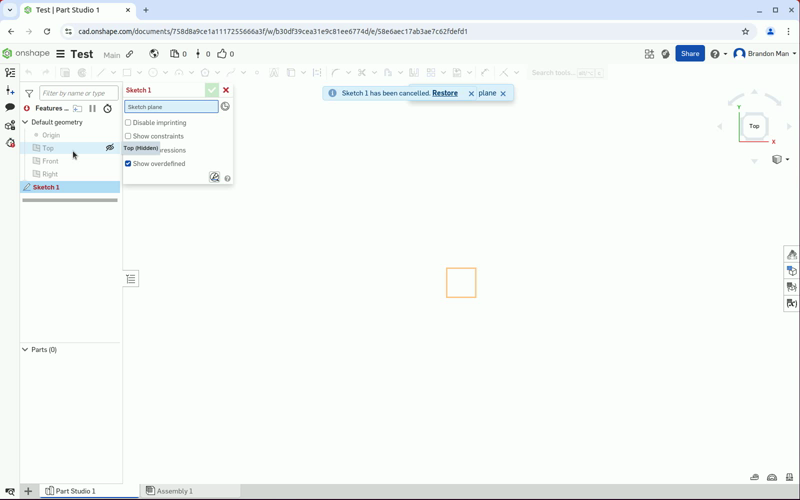
click(73, 150)
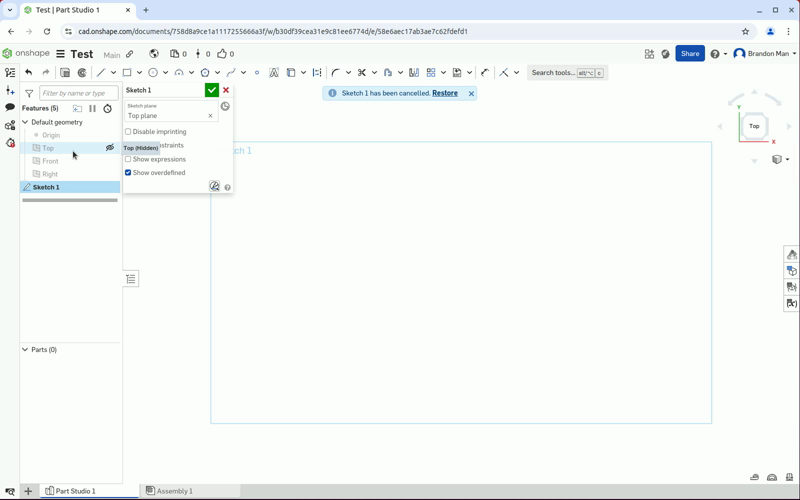
mouse_move(73, 352)
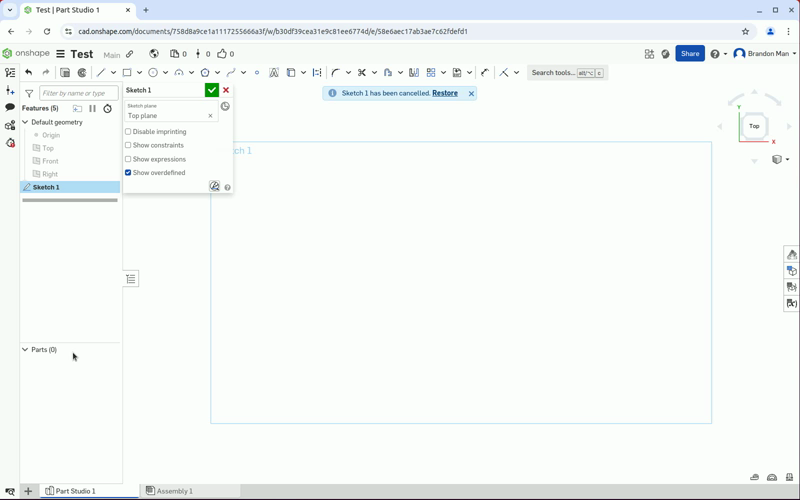
key(y)
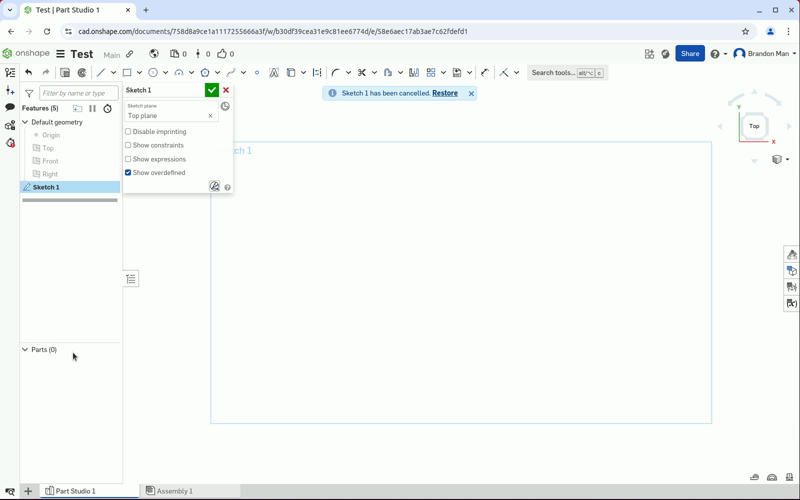
key(l)
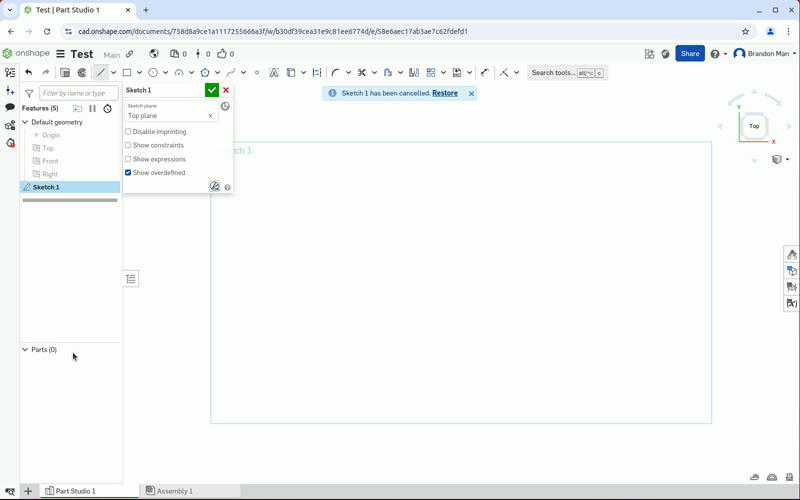
key_down(shift)
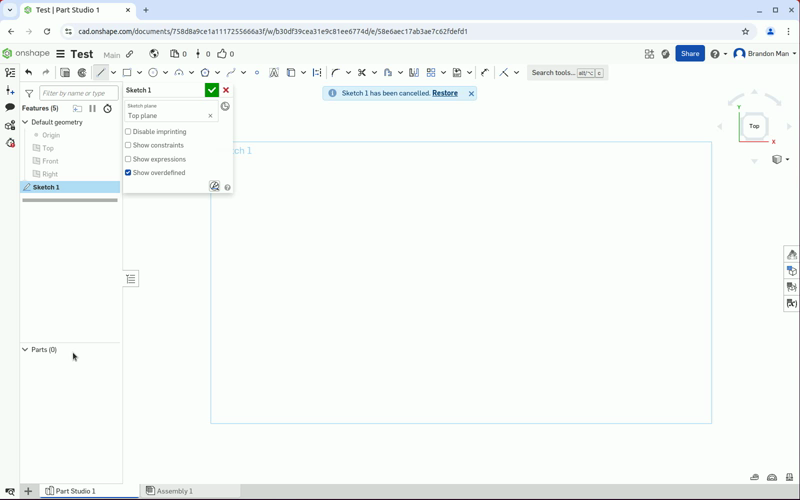
mouse_move(452, 270)
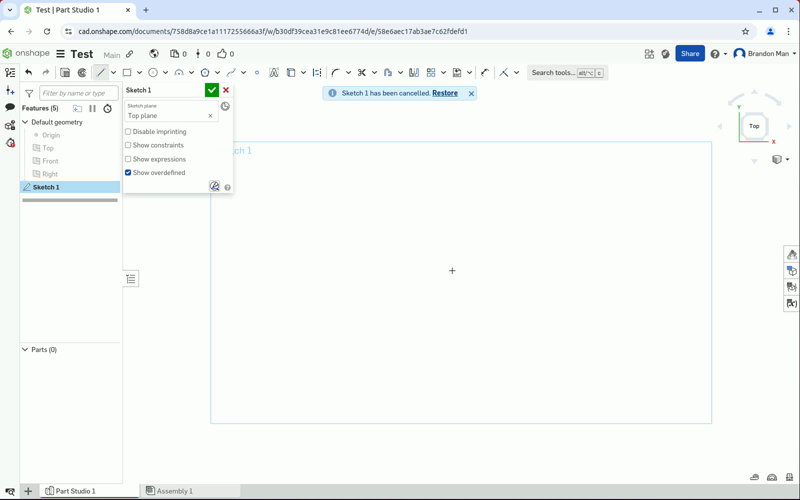
click(452, 270)
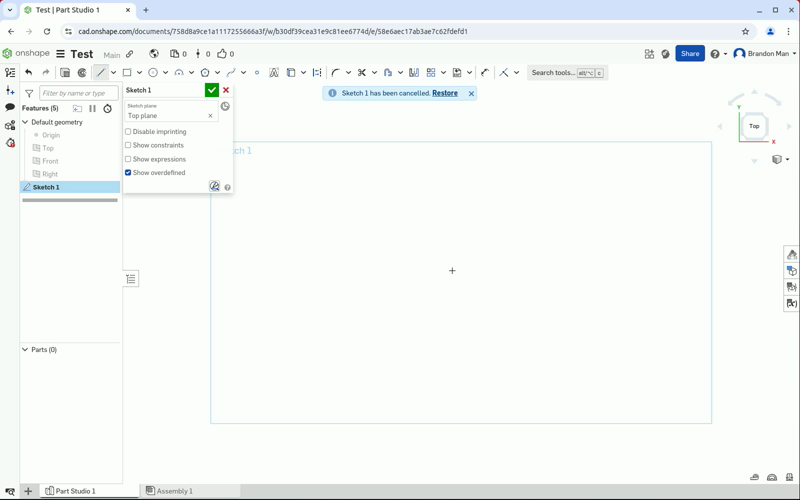
key_up(shift)
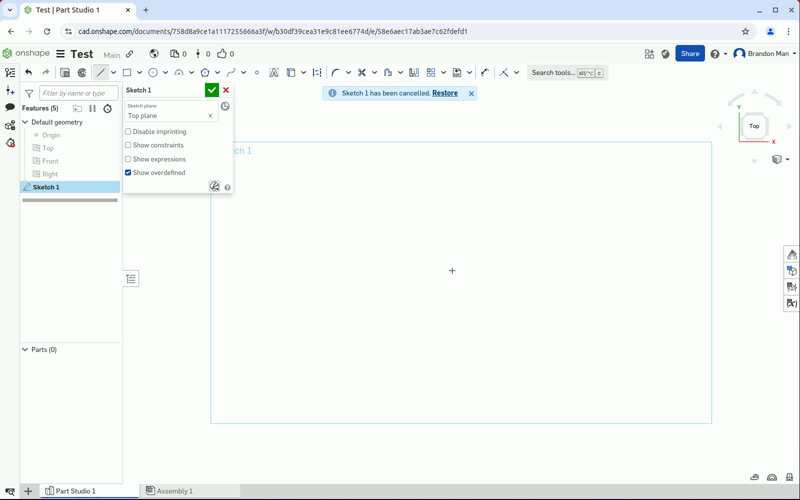
key_down(shift)
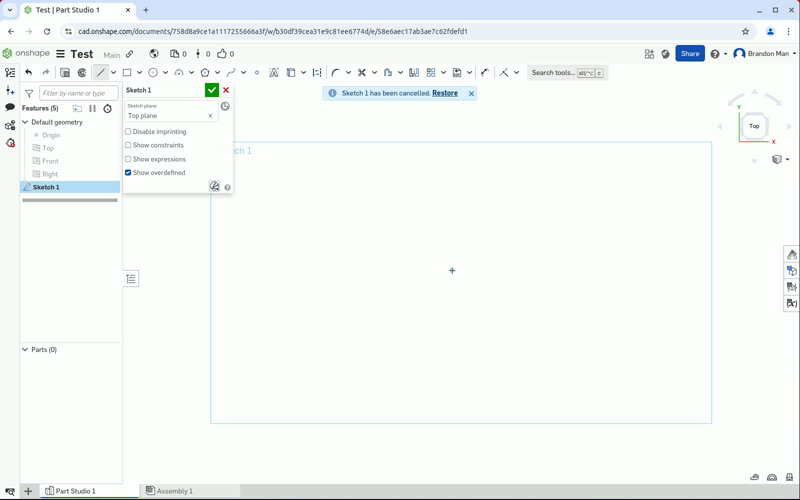
mouse_move(482, 270)
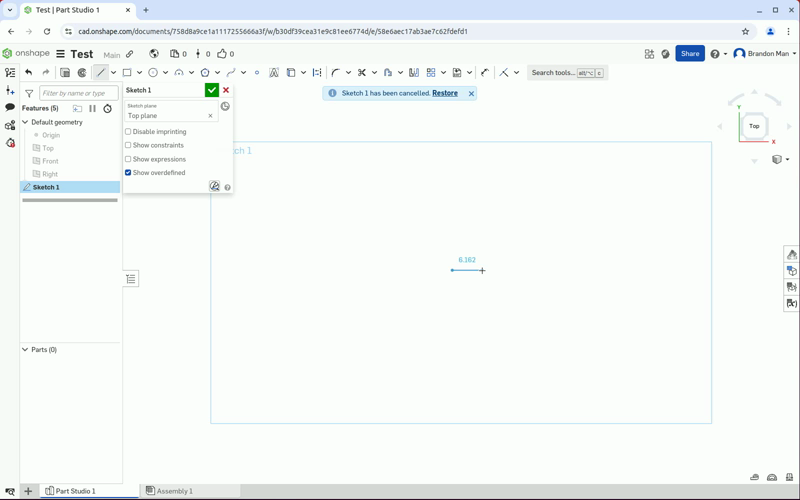
mouse_move(501, 270)
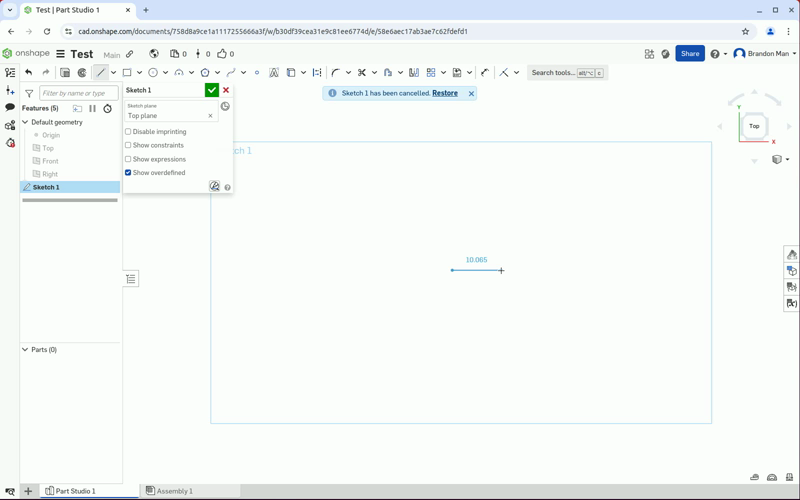
click(501, 270)
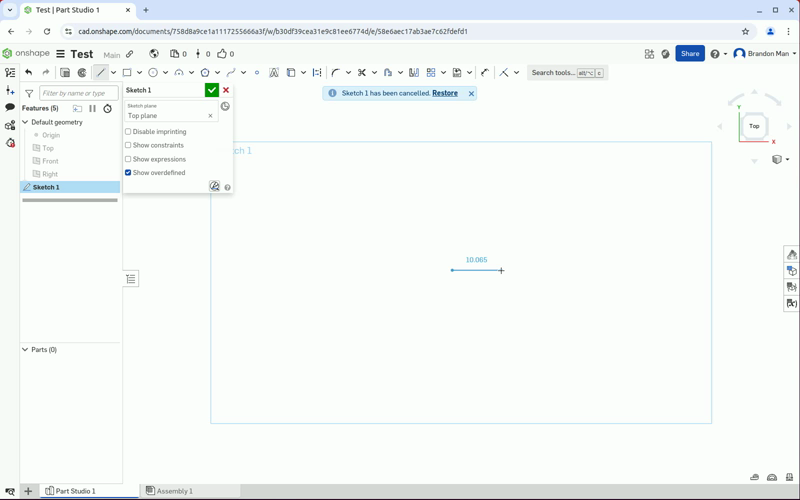
key_up(shift)
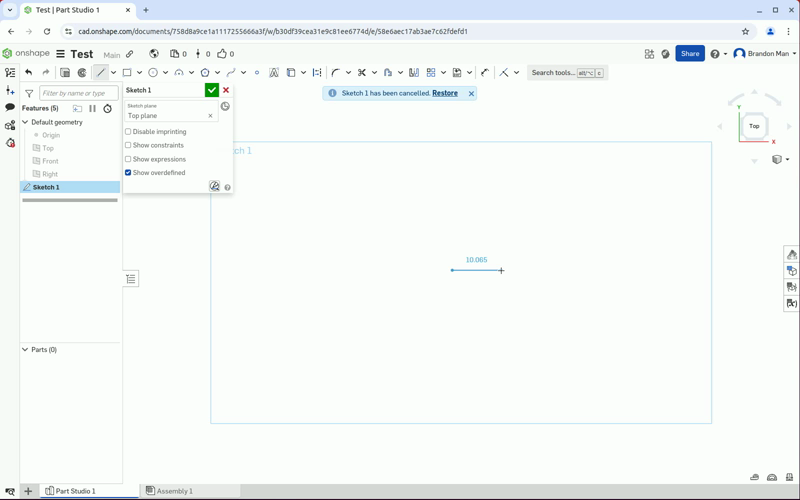
key_down(shift)
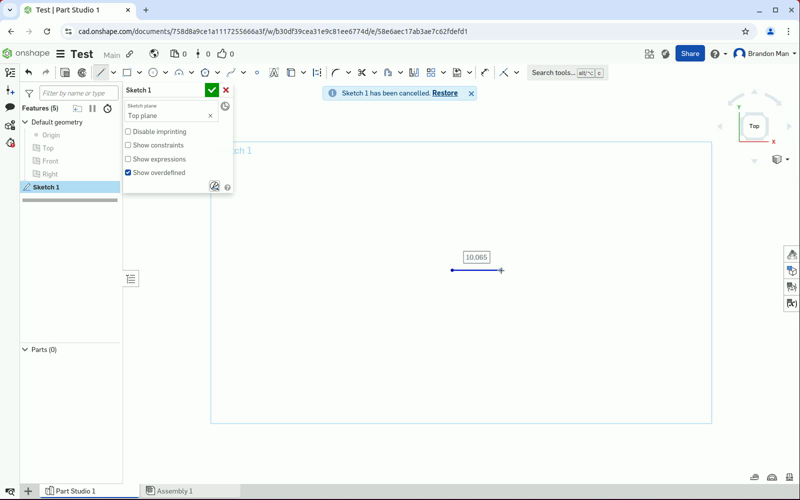
mouse_move(531, 270)
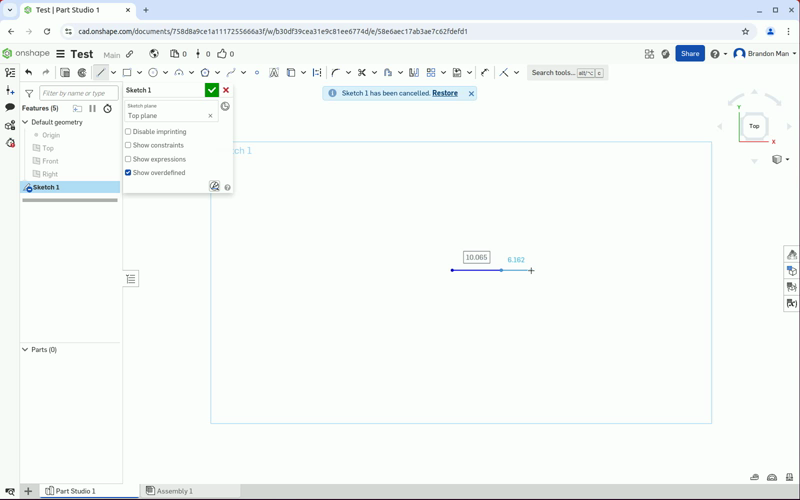
mouse_move(501, 237)
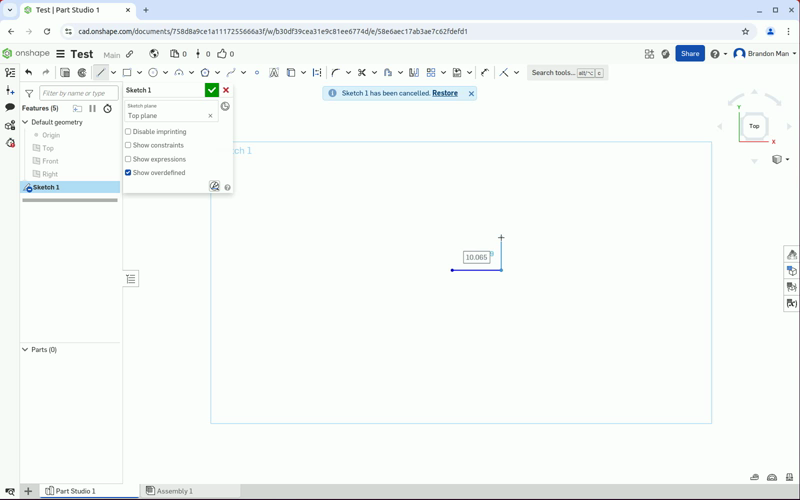
click(501, 237)
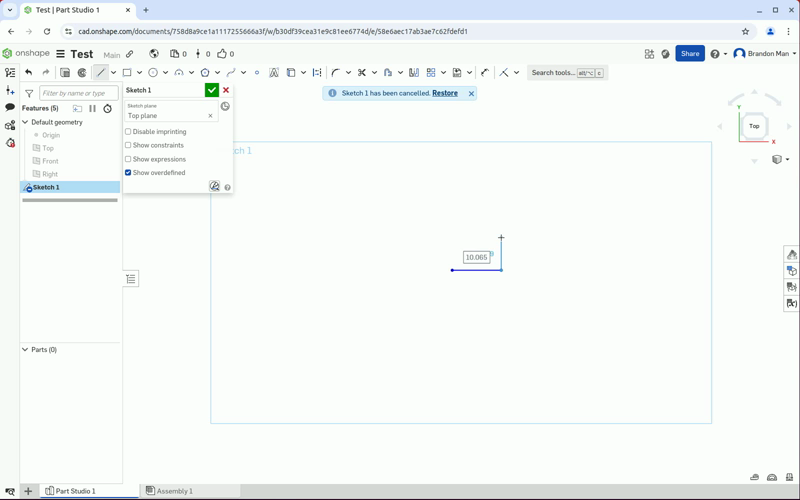
key_up(shift)
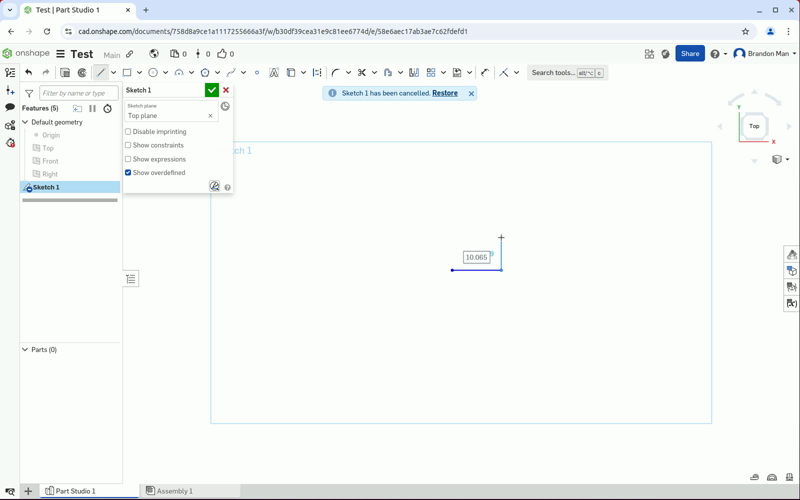
key_down(shift)
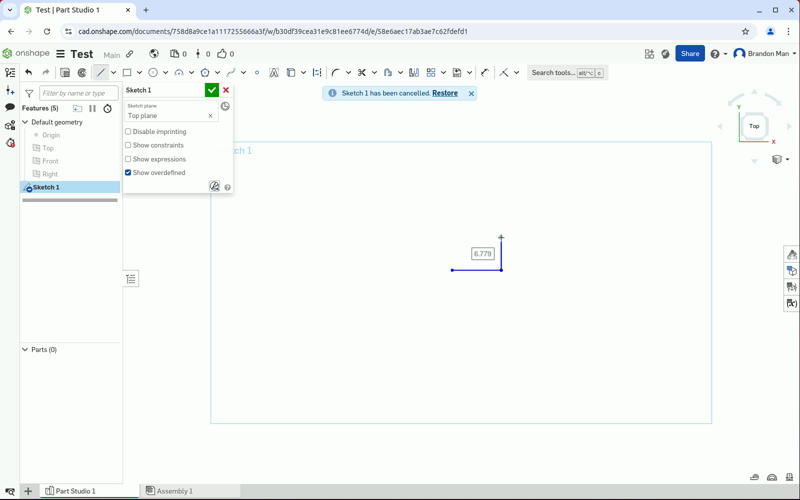
mouse_move(531, 237)
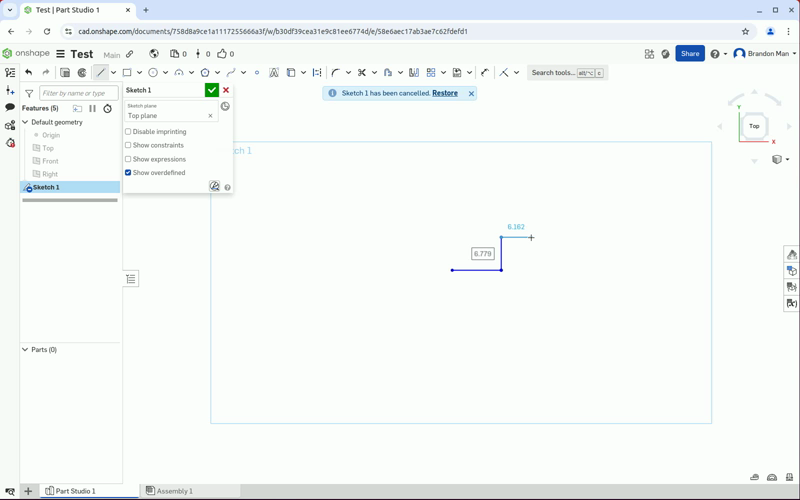
mouse_move(452, 237)
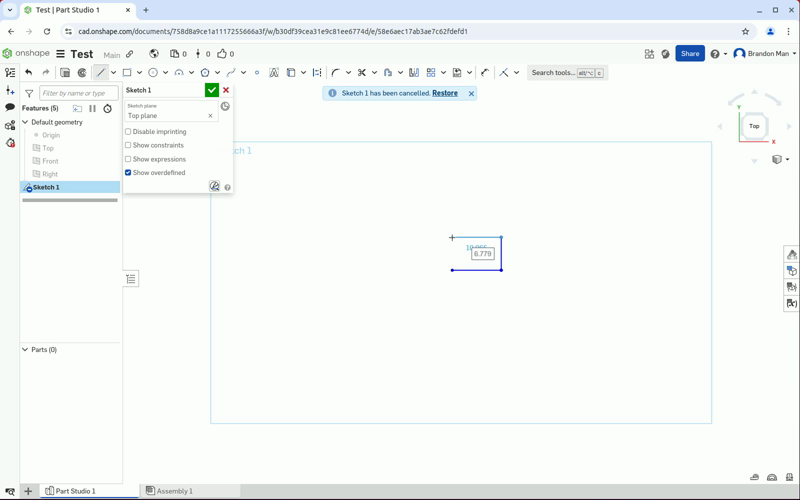
click(452, 237)
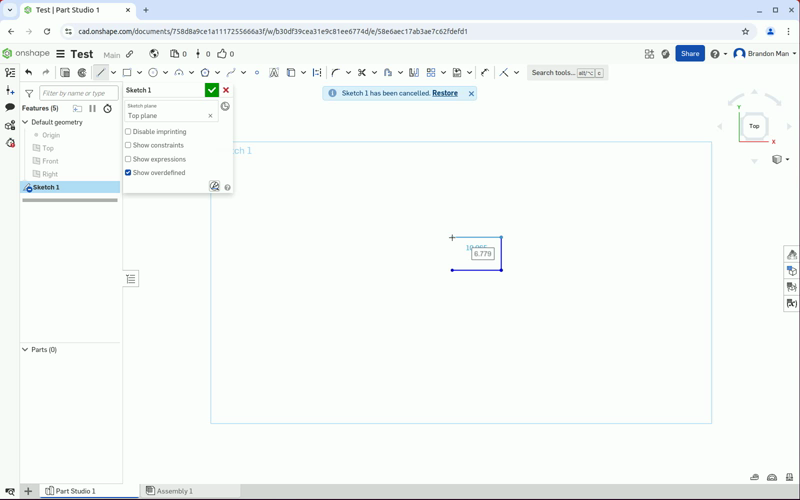
key_up(shift)
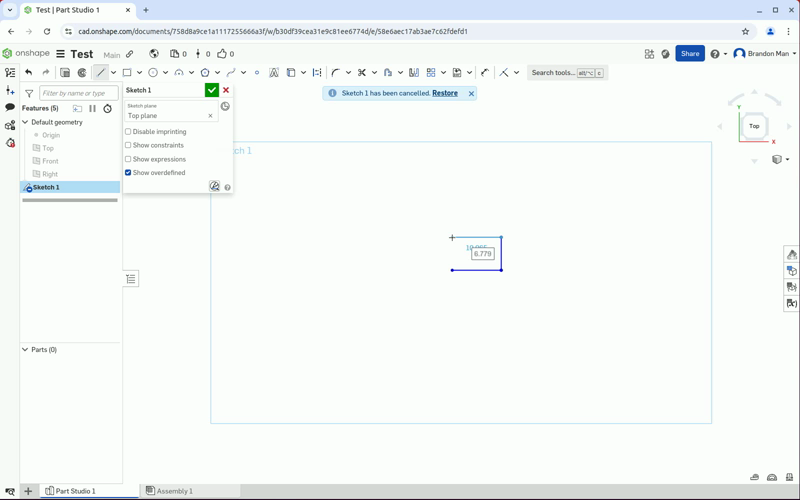
mouse_move(482, 237)
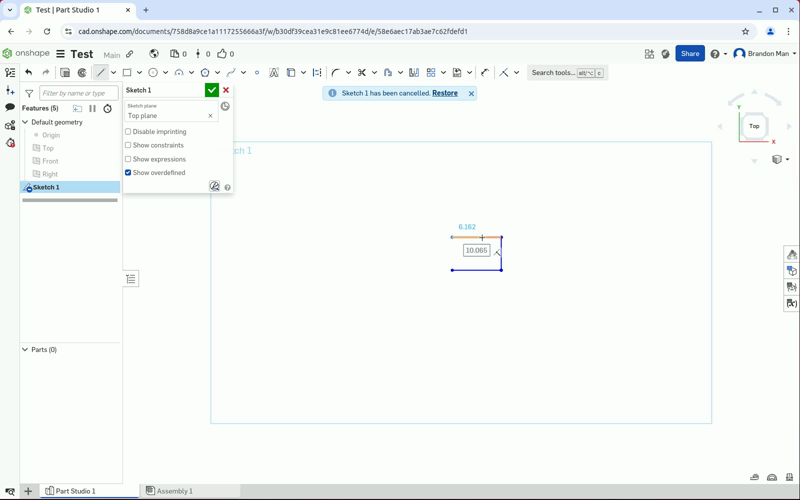
key_down(shift)
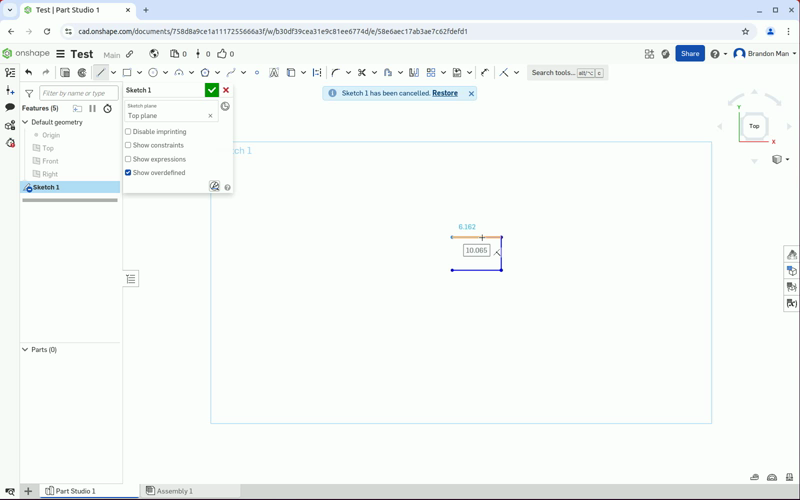
mouse_move(452, 270)
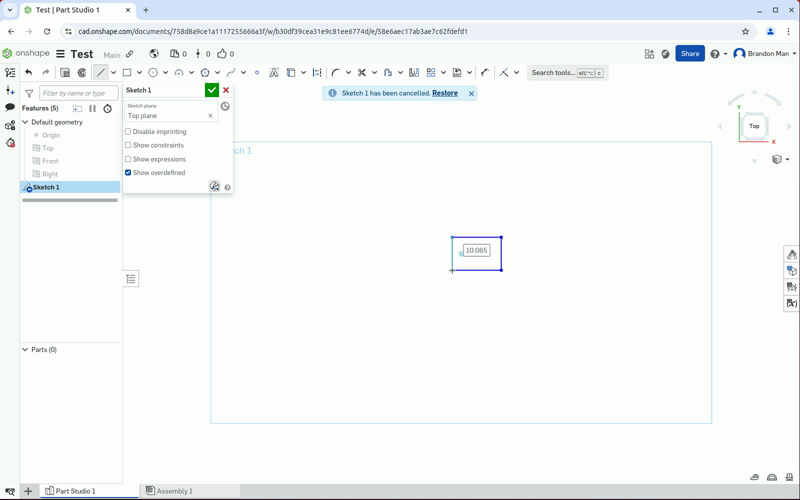
key_up(shift)
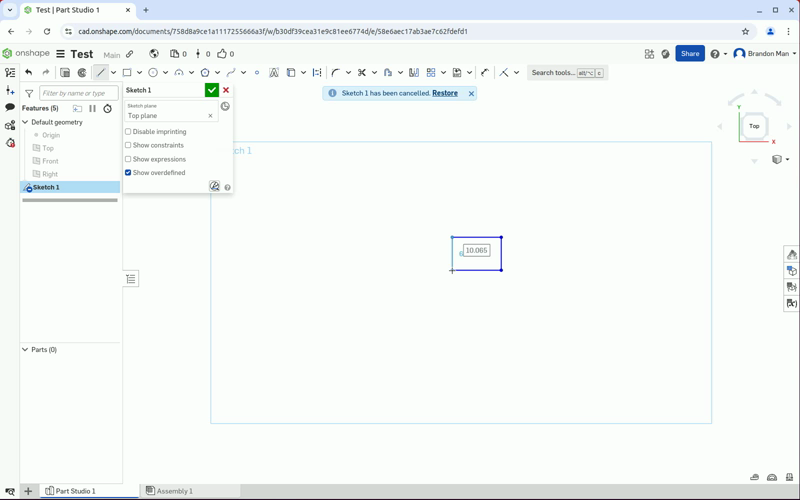
click(452, 270)
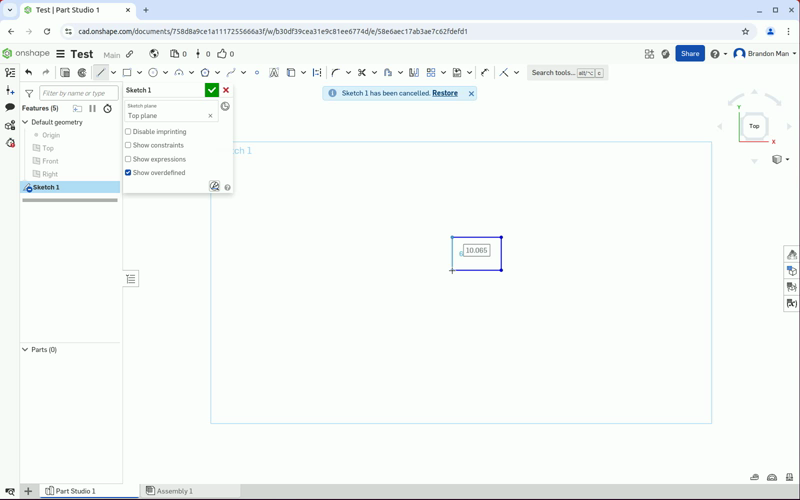
key(esc)
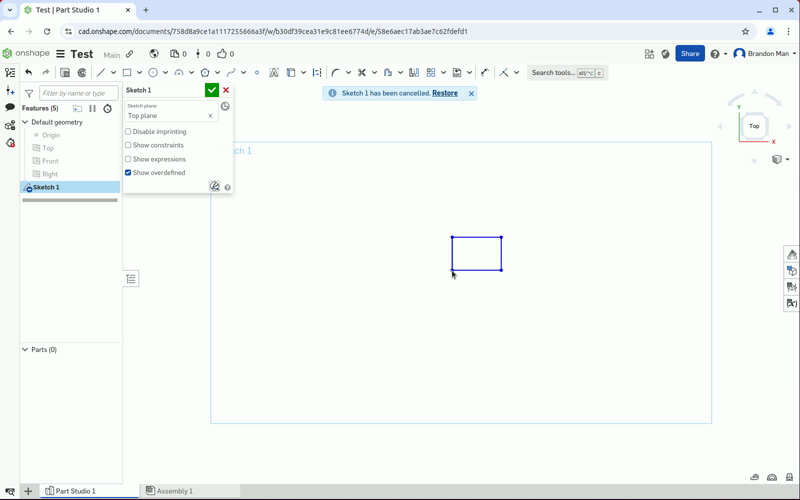
mouse_move(458, 242)
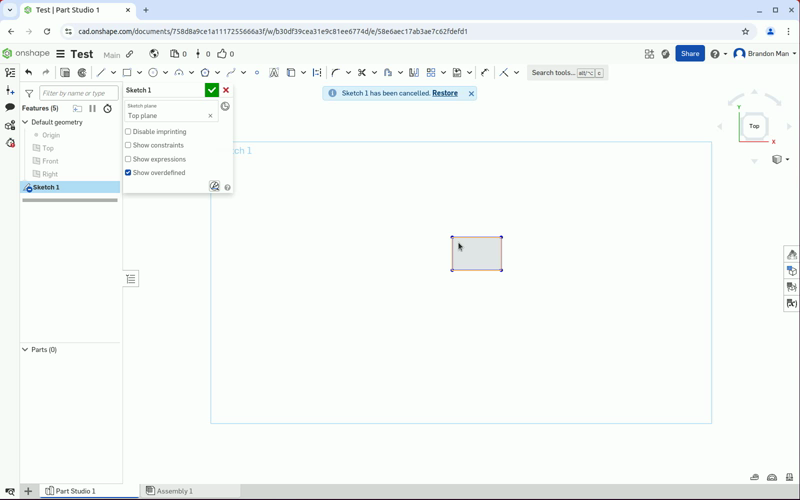
scroll(6)
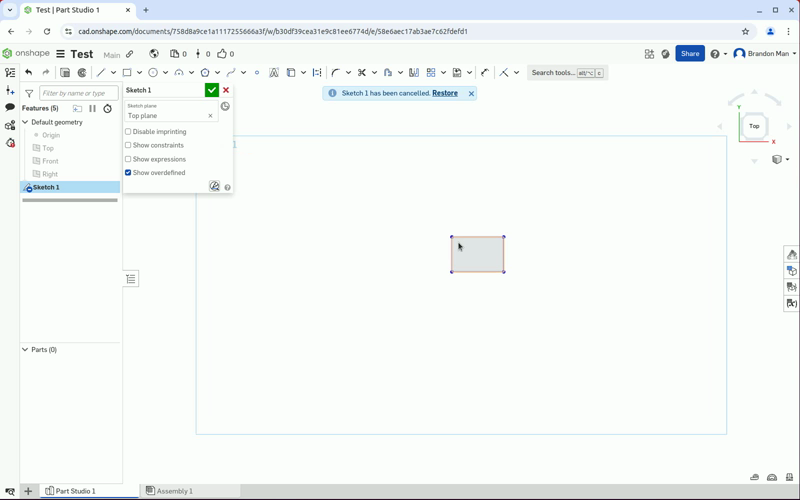
scroll(6)
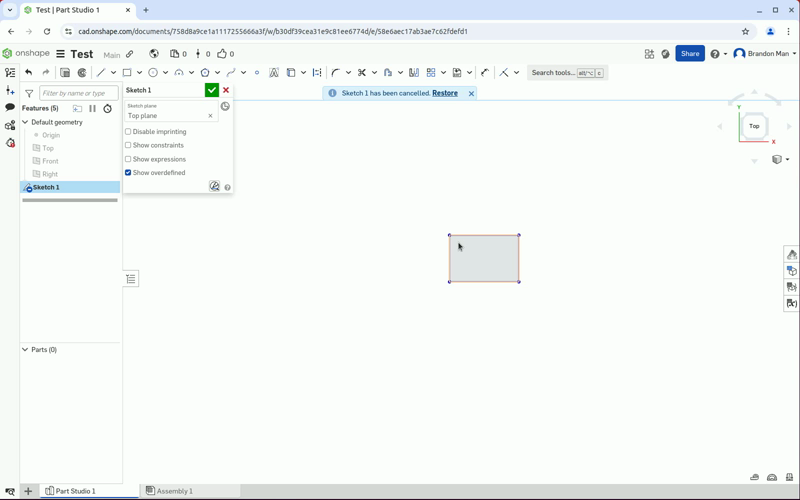
scroll(6)
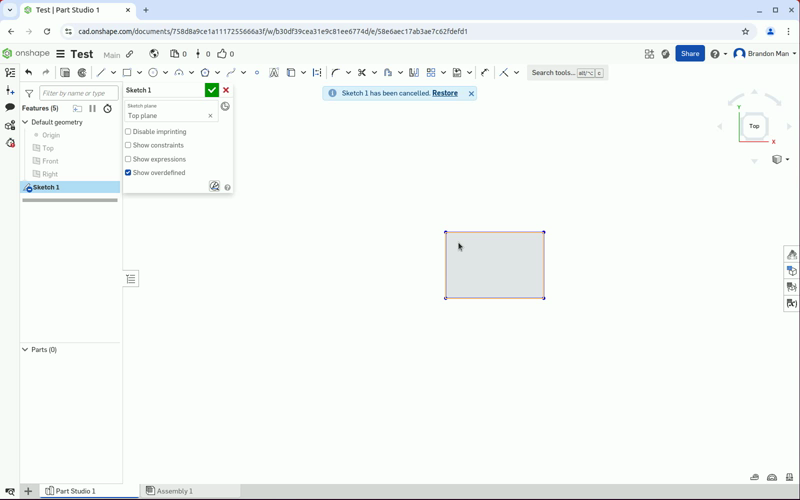
scroll(6)
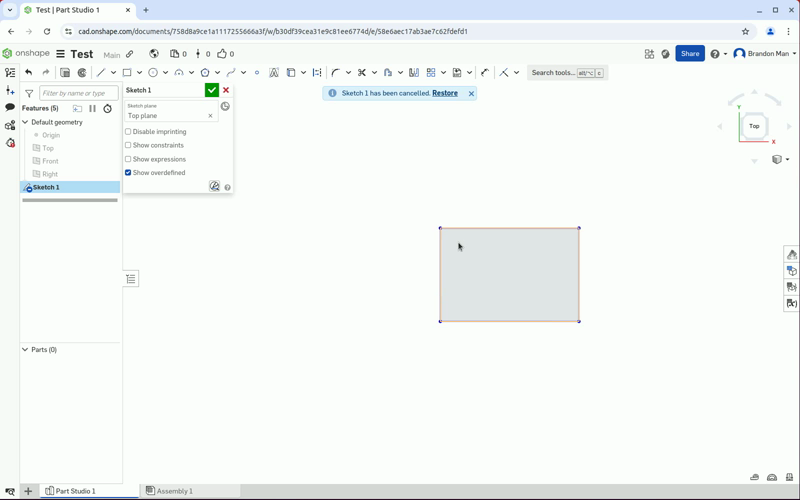
scroll(6)
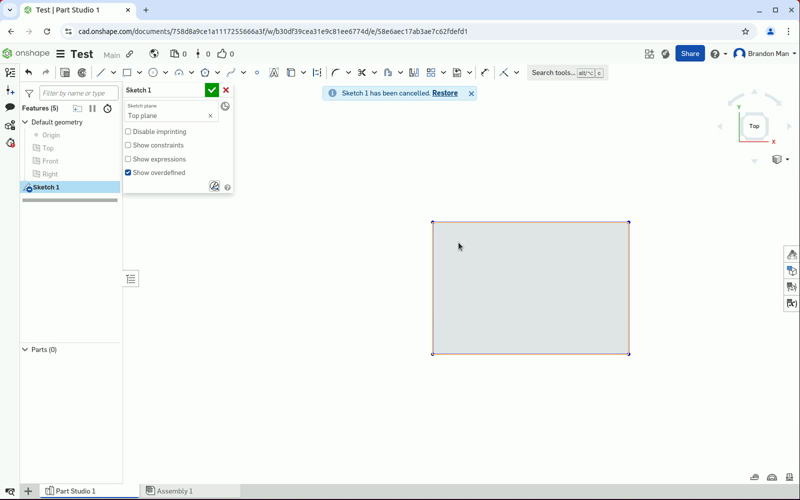
scroll(6)
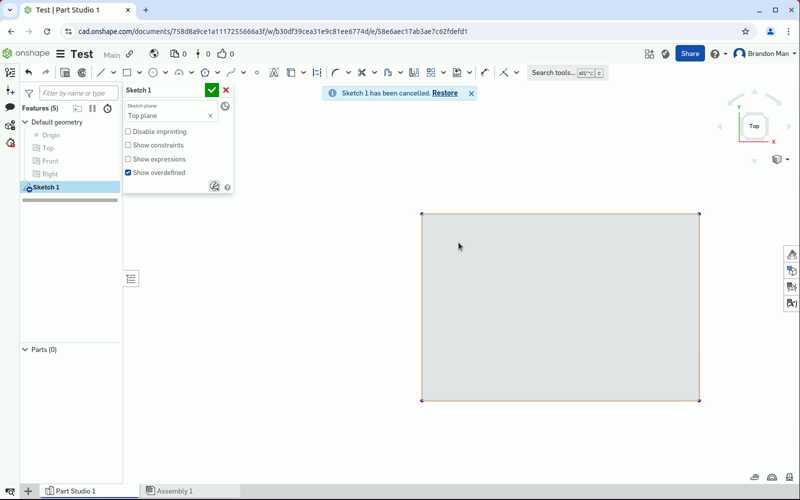
scroll(6)
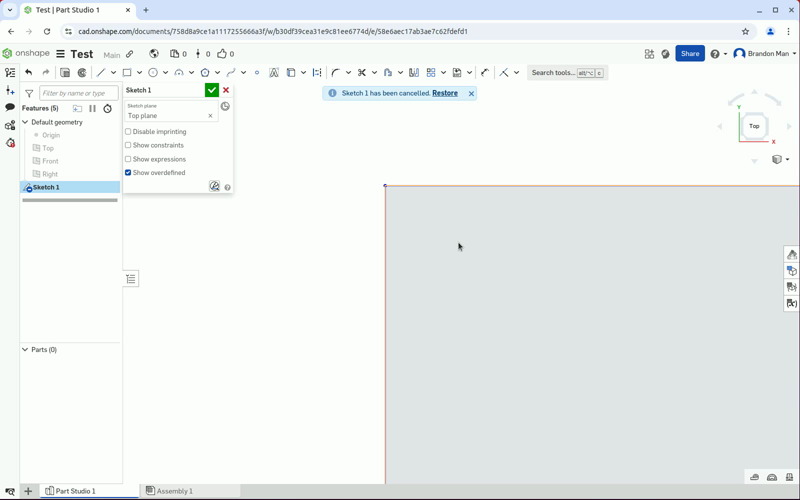
click(458, 242)
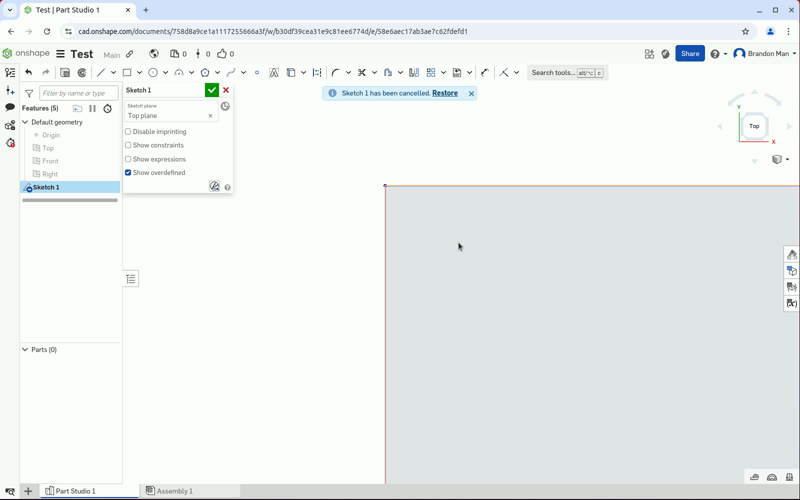
scroll(-6)
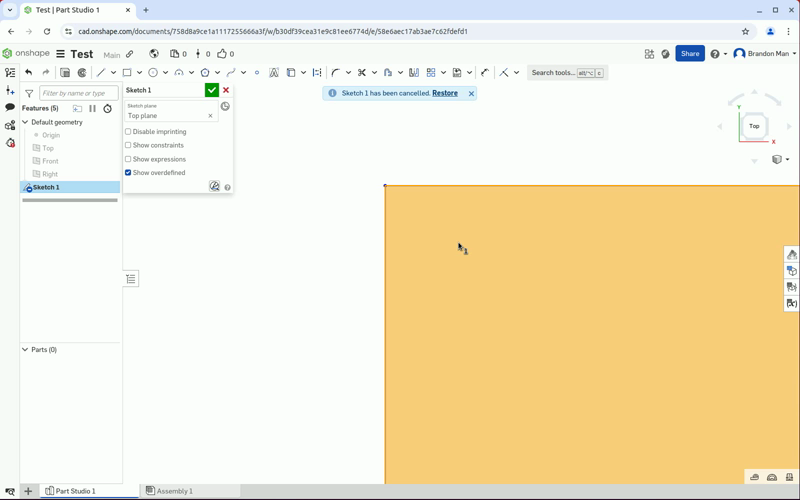
scroll(-6)
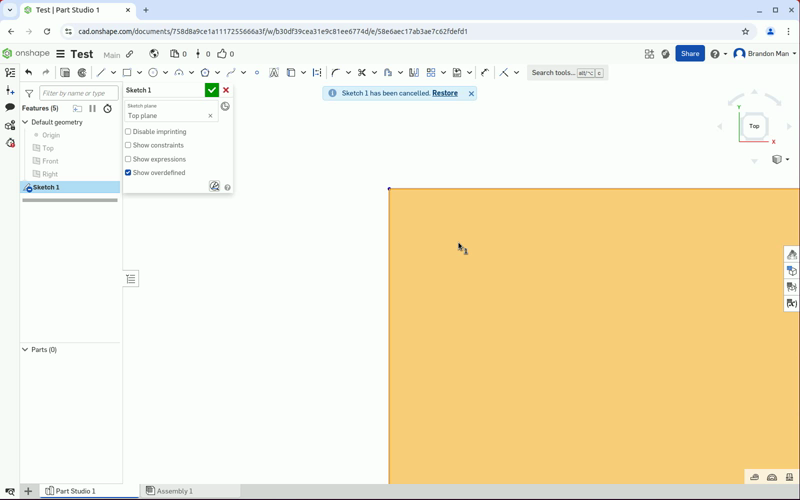
scroll(-6)
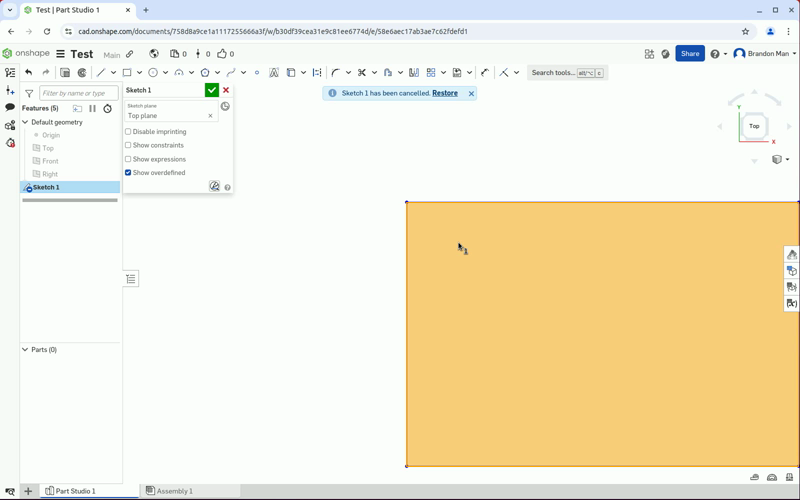
scroll(-6)
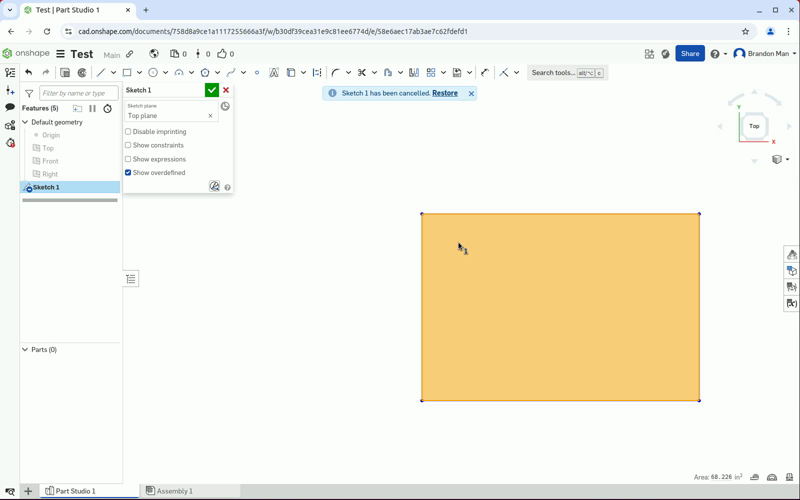
scroll(-6)
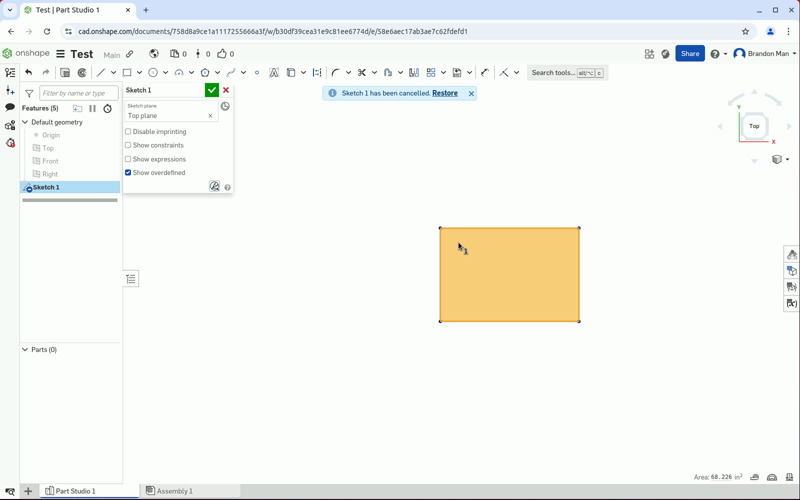
scroll(-6)
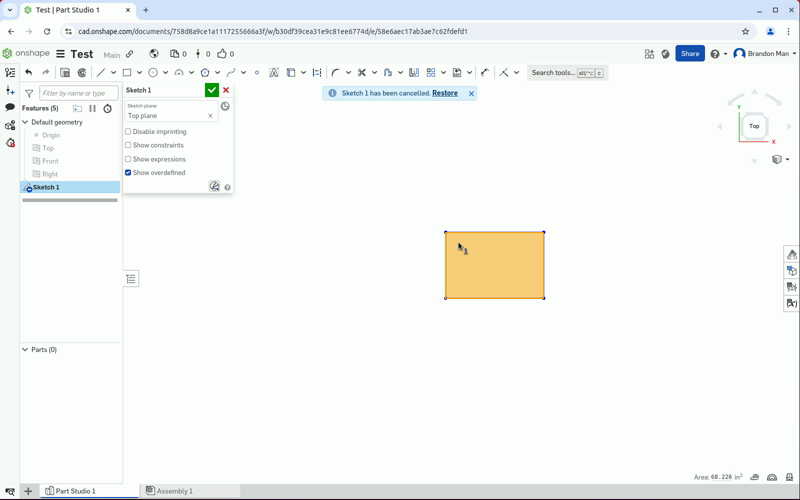
scroll(-6)
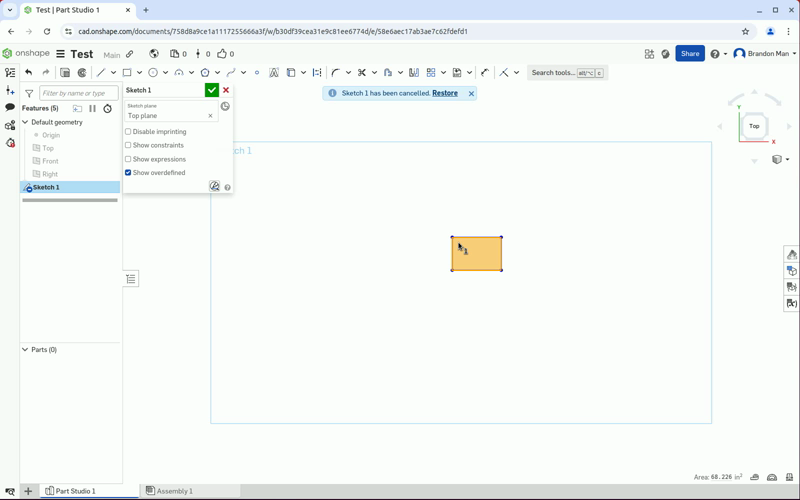
mouse_move(73, 352)
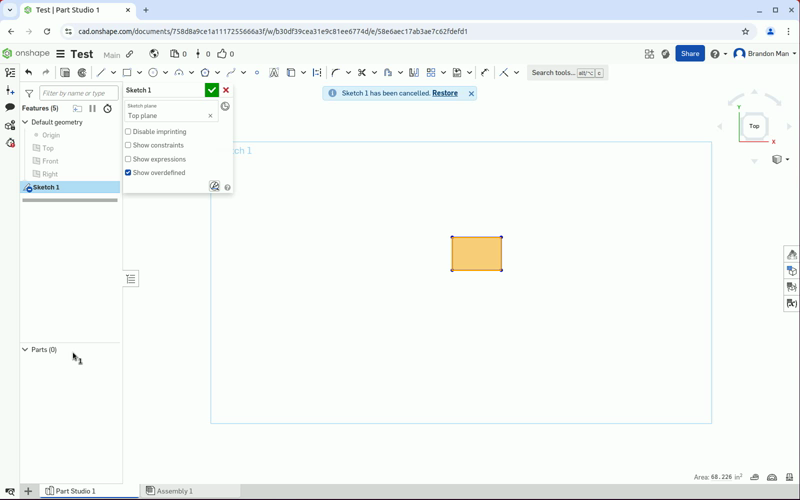
key(shift+y)
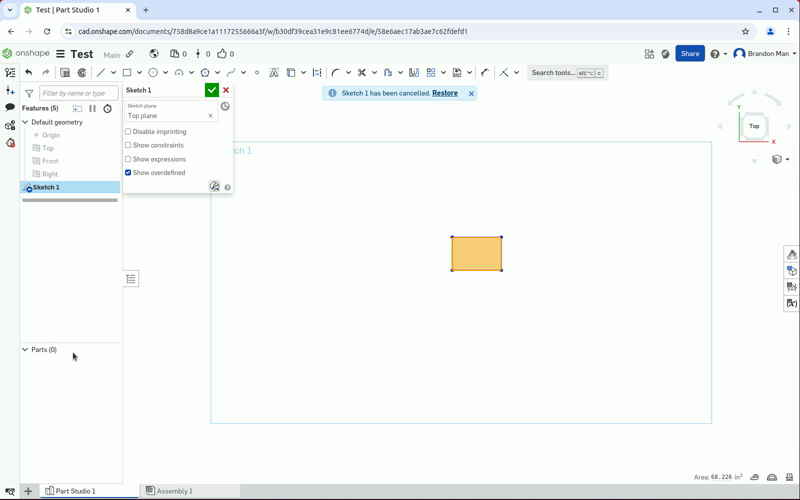
key(shift+e)
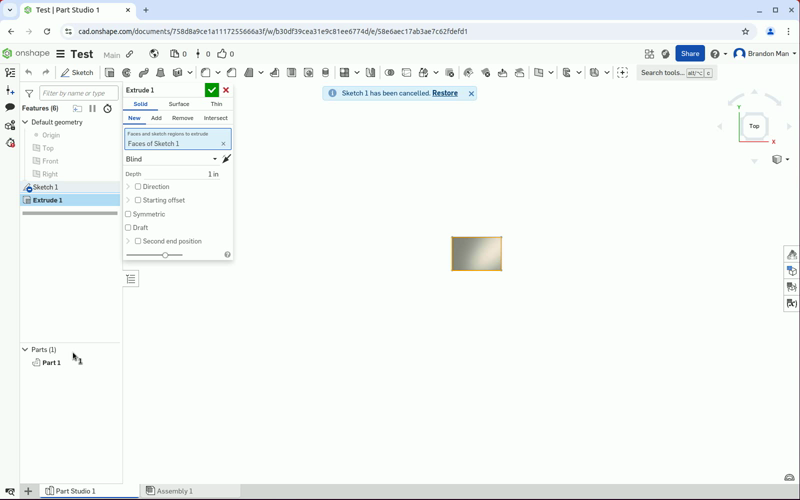
mouse_move(143, 106)
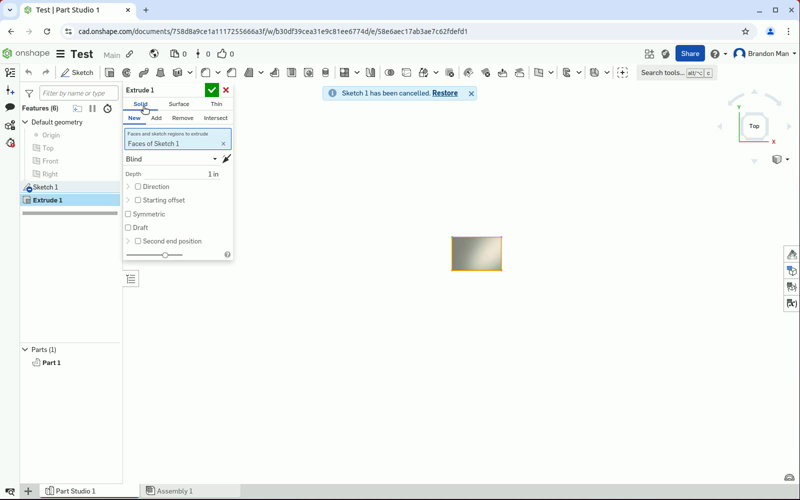
click(143, 106)
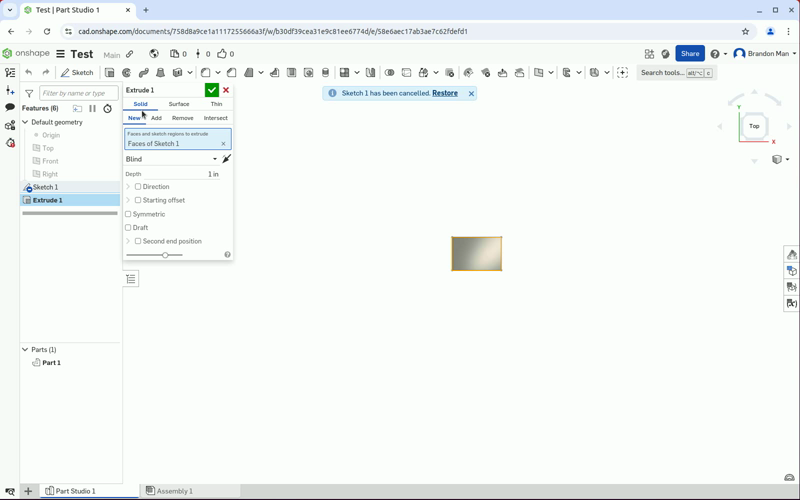
mouse_move(137, 120)
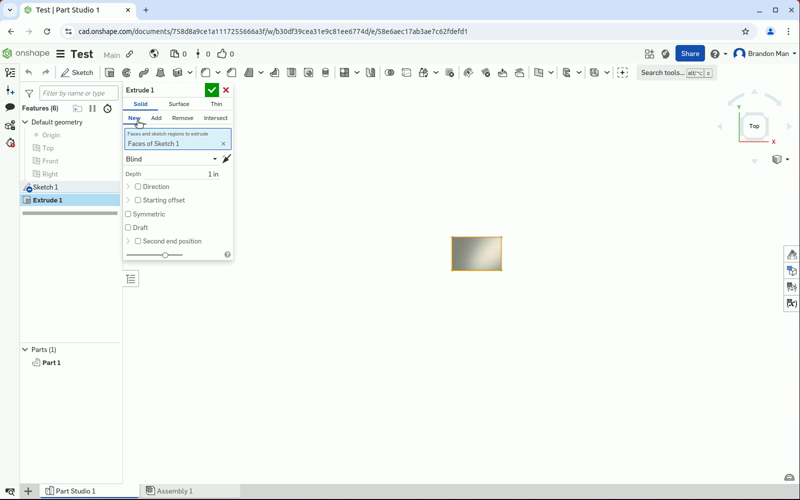
click(137, 120)
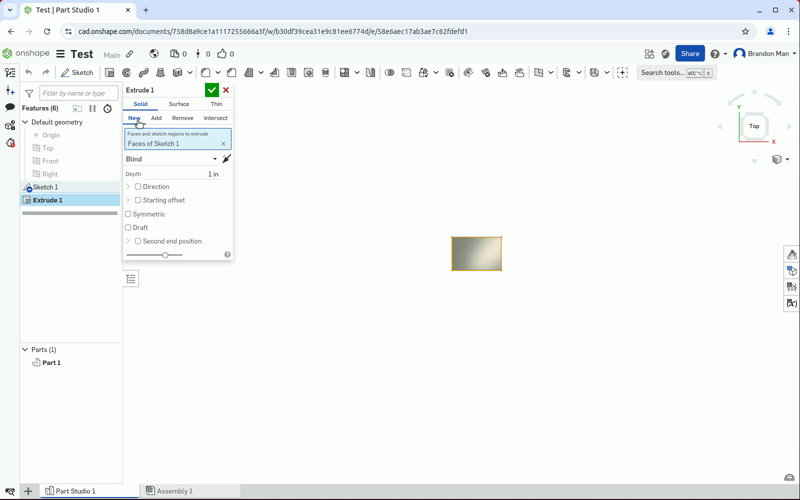
key(tab, 4)
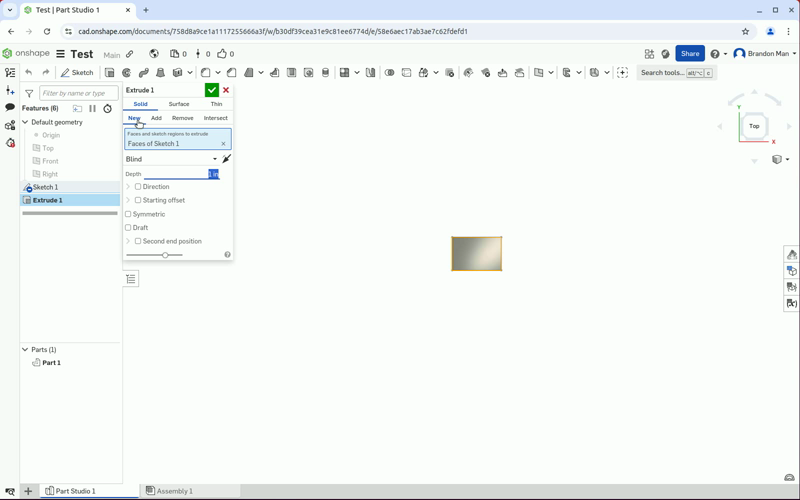
text(23.108)
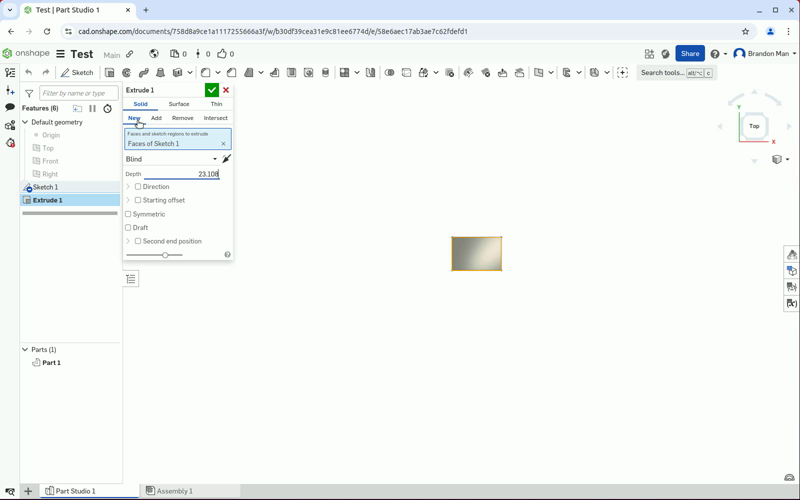
key(enter)
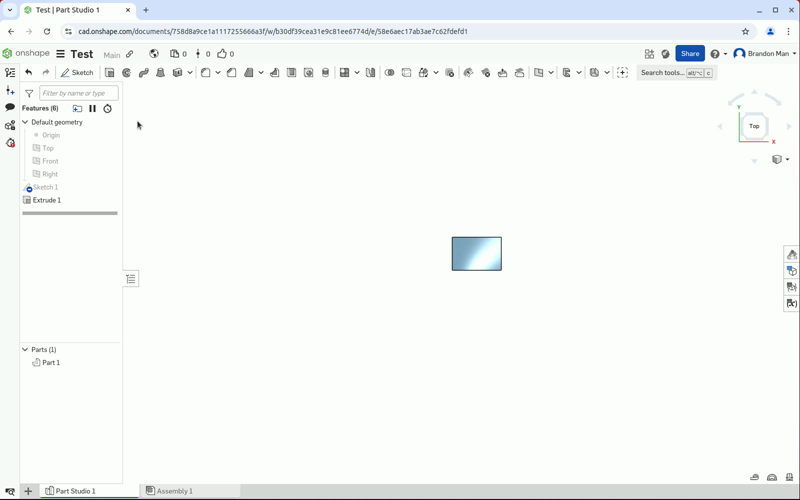
key(shift+h)
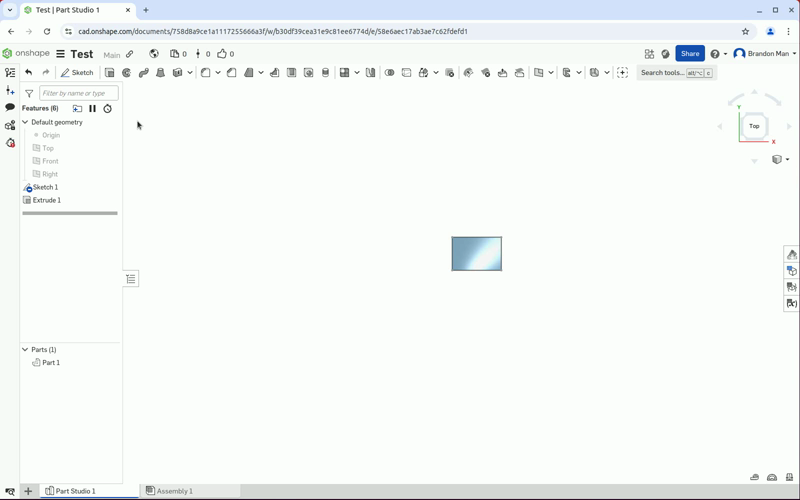
key(shift+h)
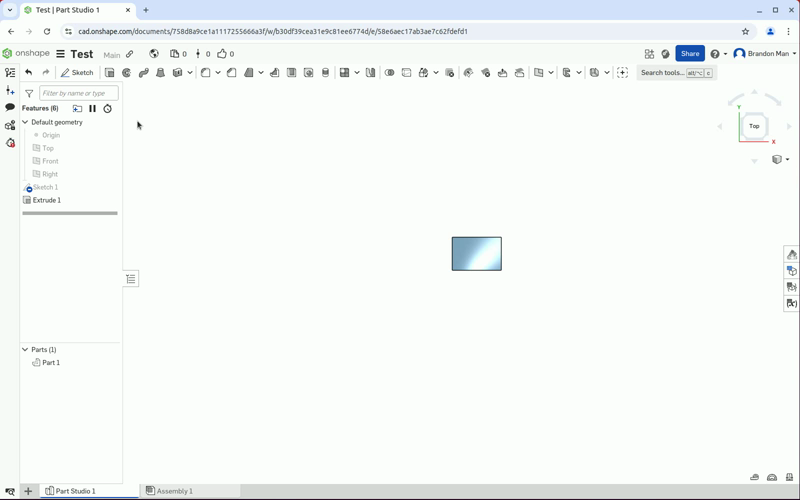
mouse_move(73, 189)
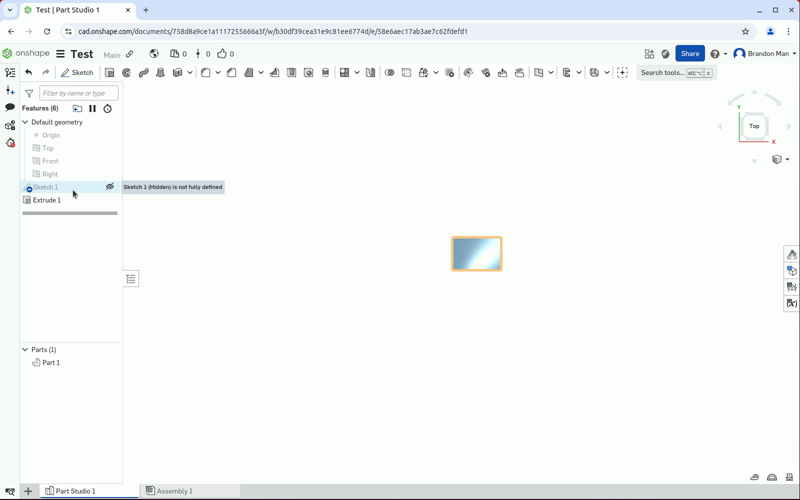
click(73, 189)
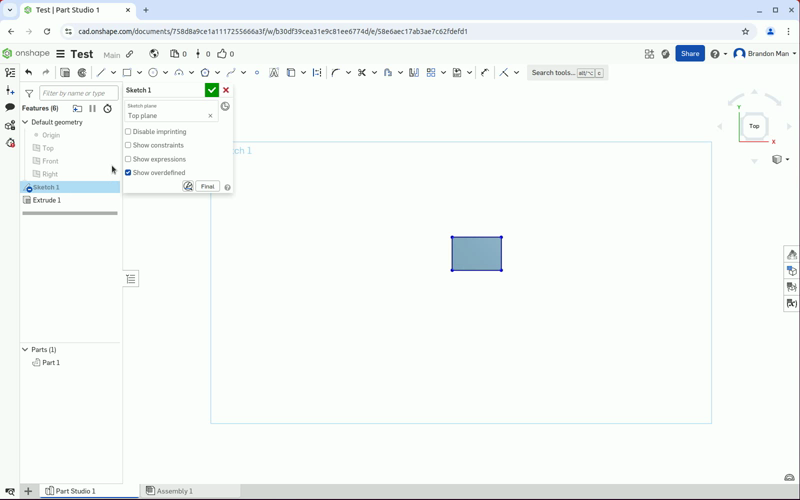
mouse_move(229, 92)
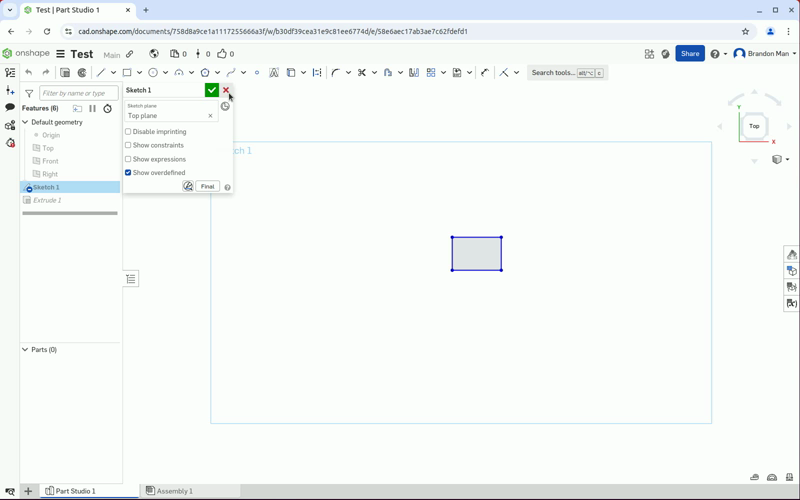
click(229, 92)
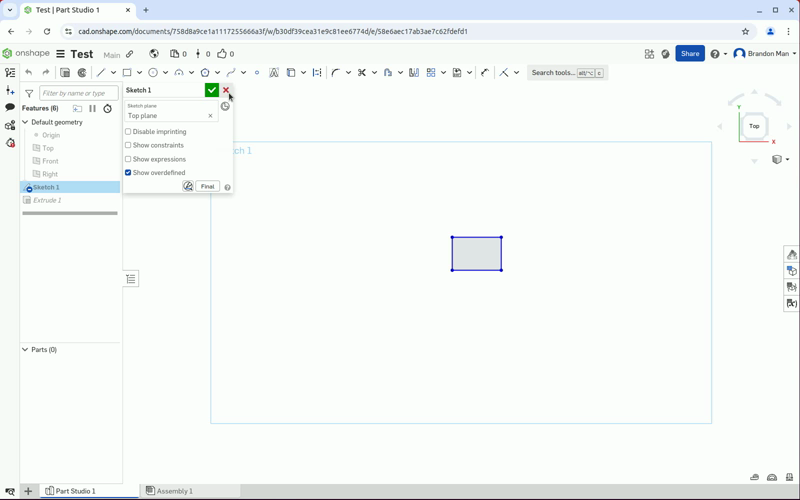
key(shift+s)
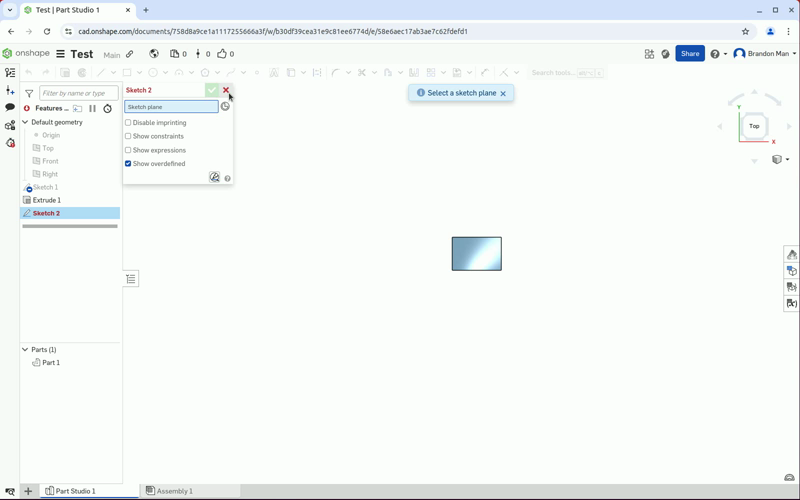
mouse_move(73, 150)
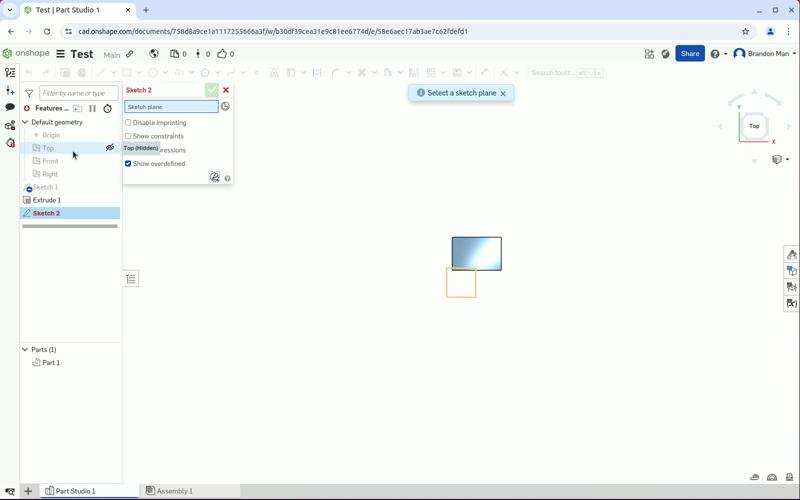
click(73, 150)
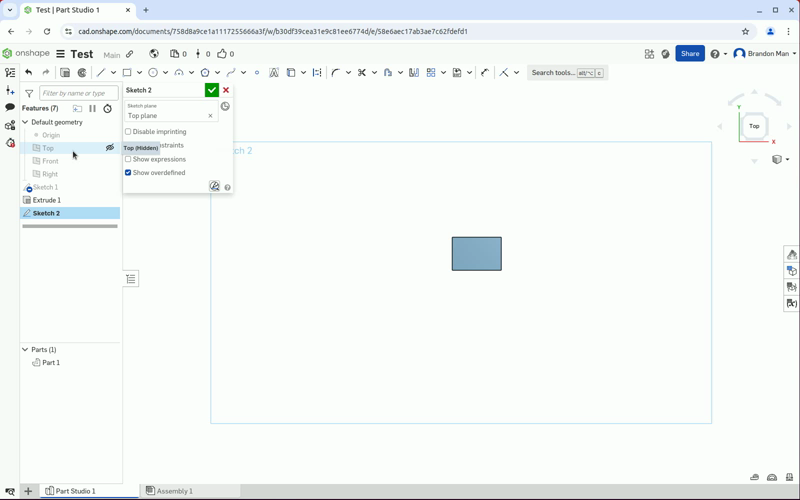
mouse_move(73, 352)
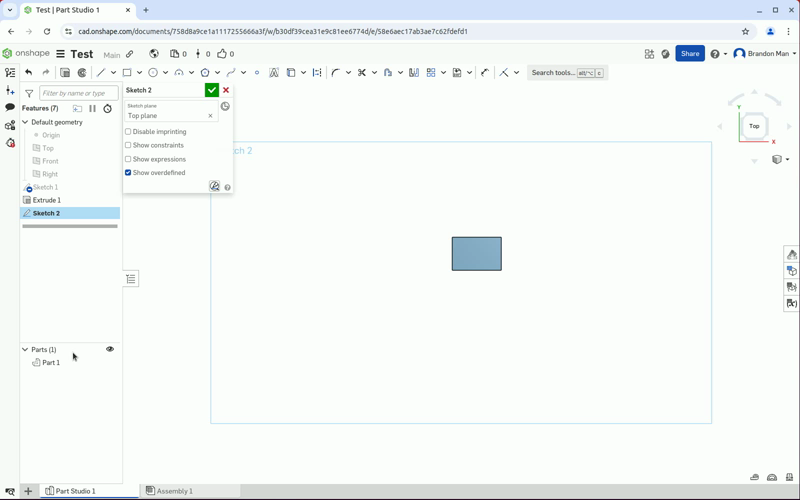
key(y)
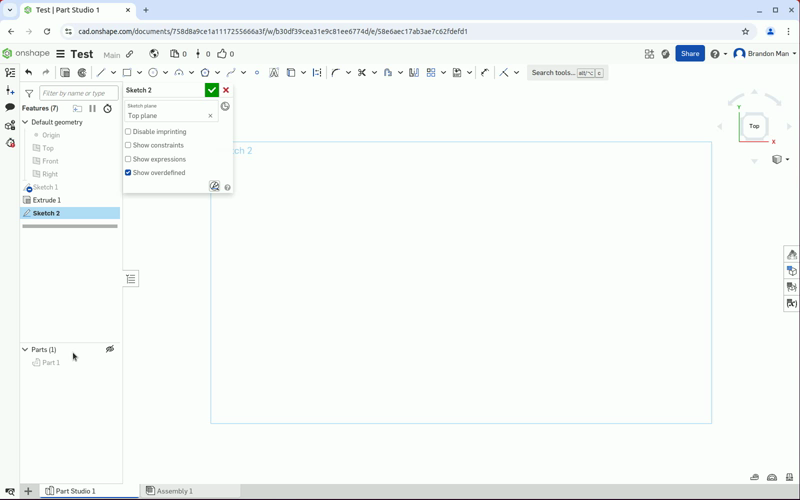
key(l)
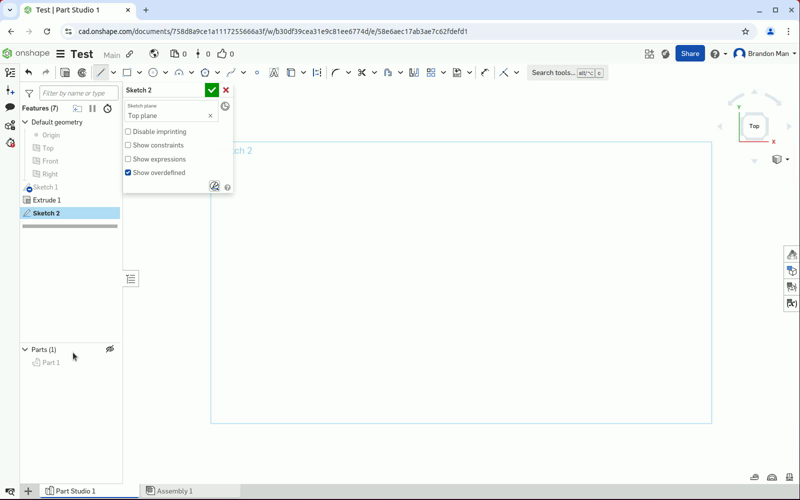
key_down(shift)
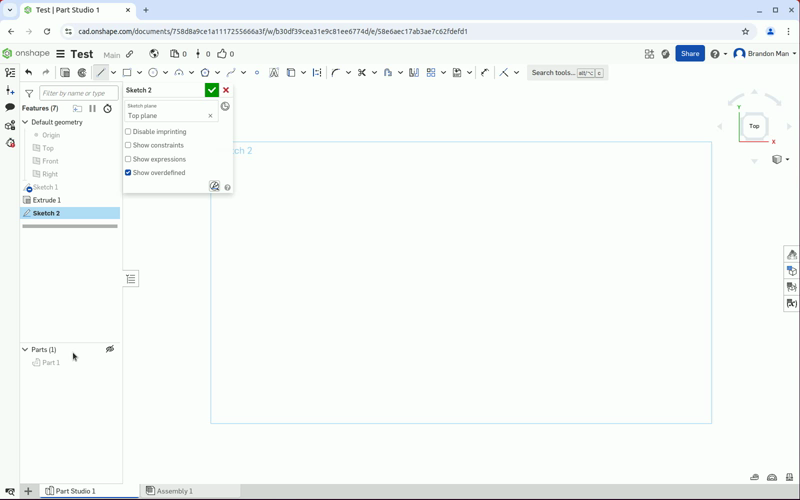
mouse_move(452, 292)
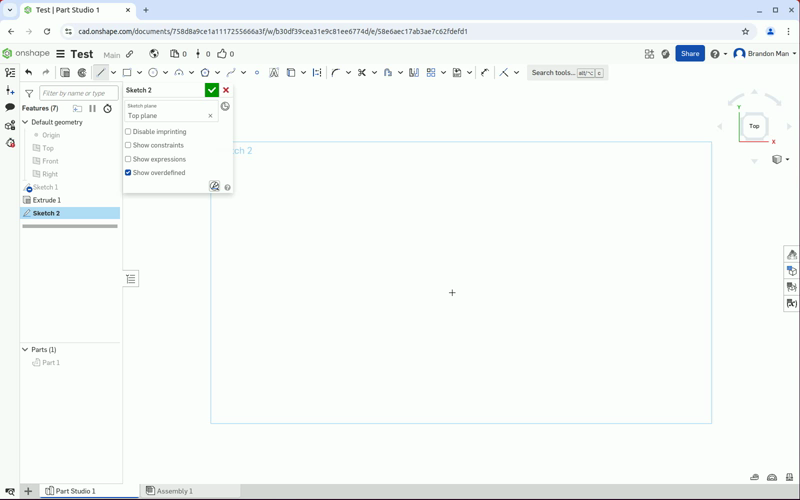
click(452, 292)
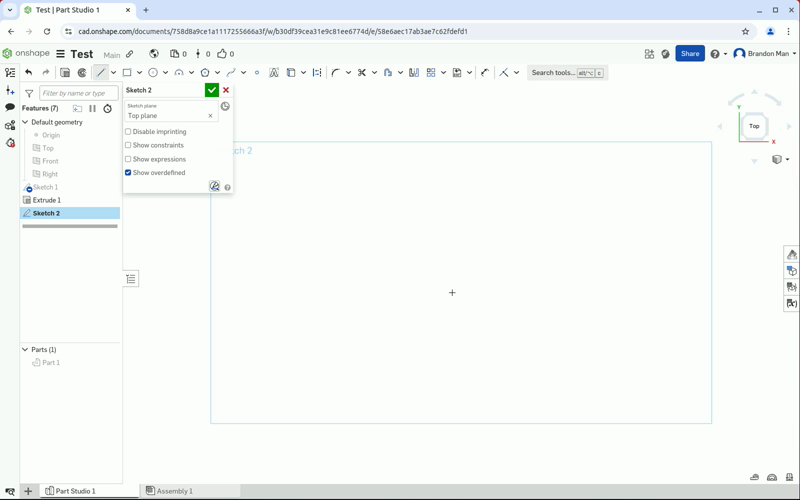
key_up(shift)
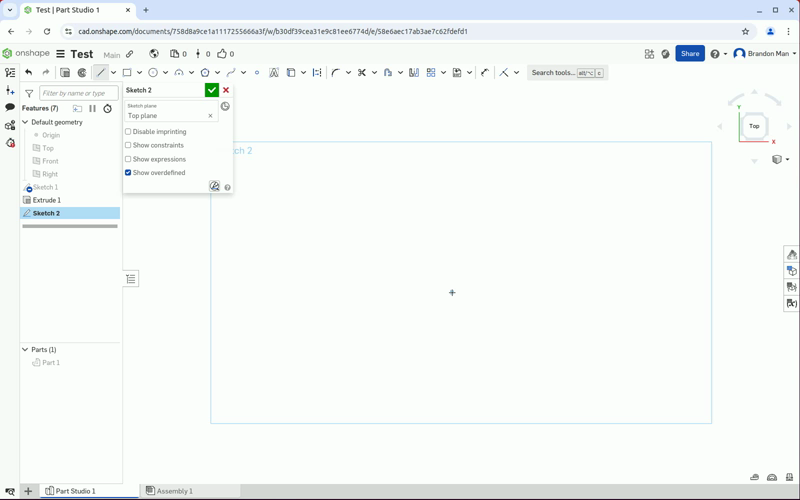
key_down(shift)
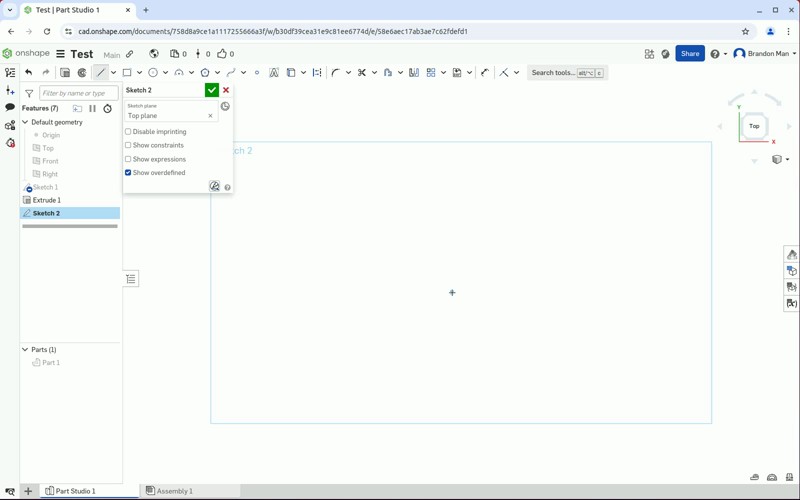
mouse_move(482, 292)
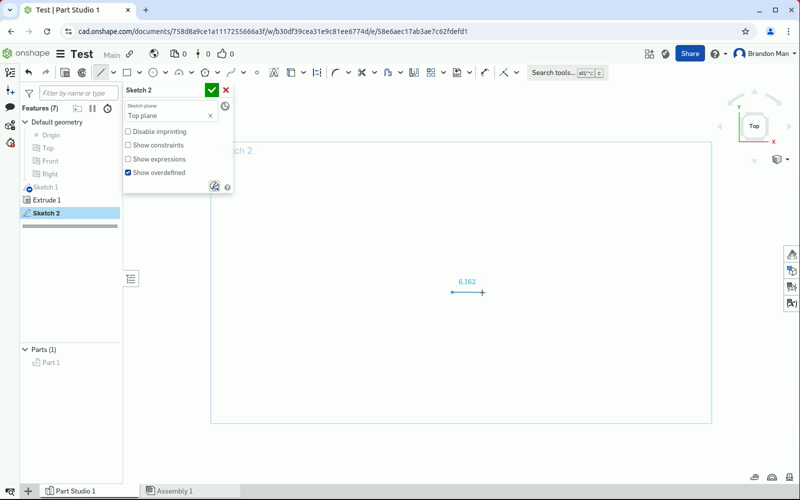
mouse_move(502, 292)
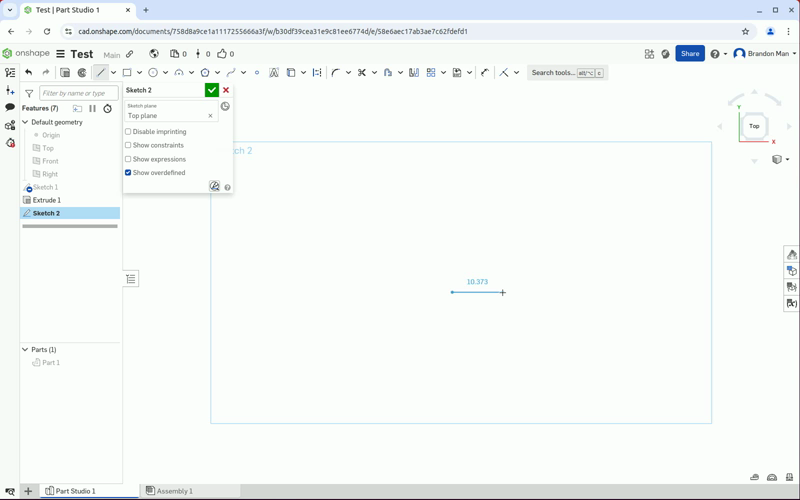
click(502, 292)
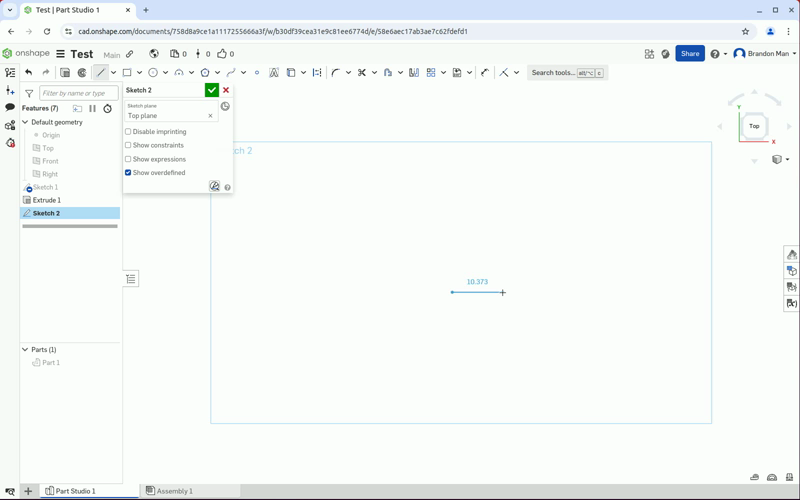
key_up(shift)
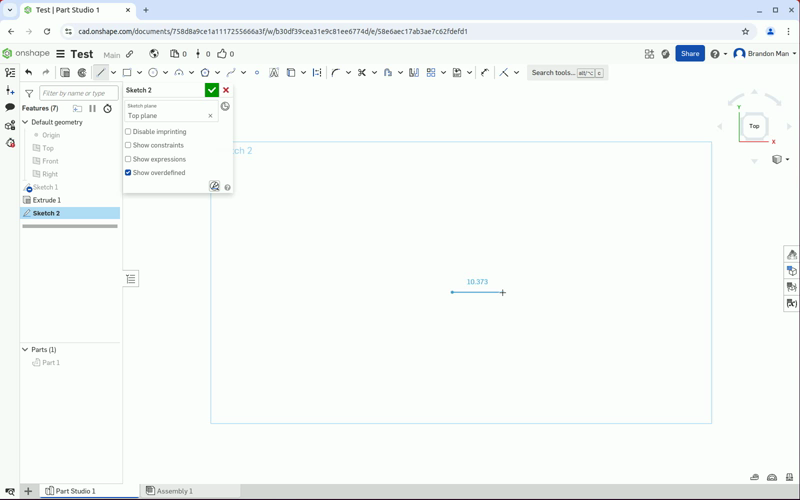
key_down(shift)
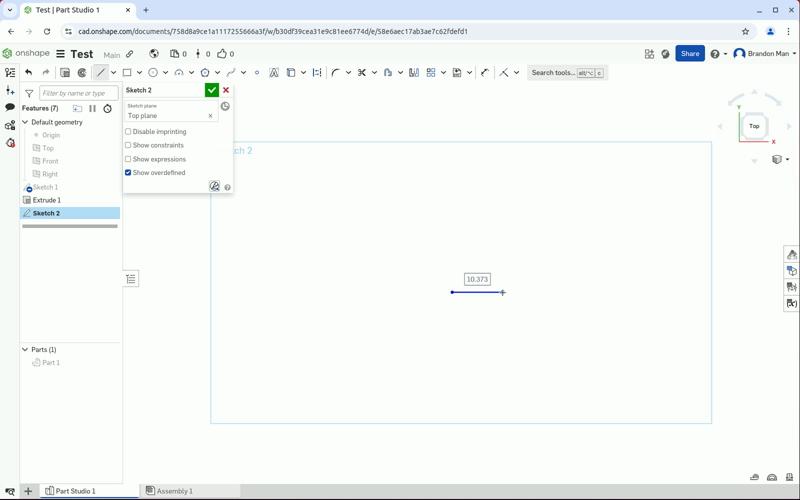
mouse_move(532, 292)
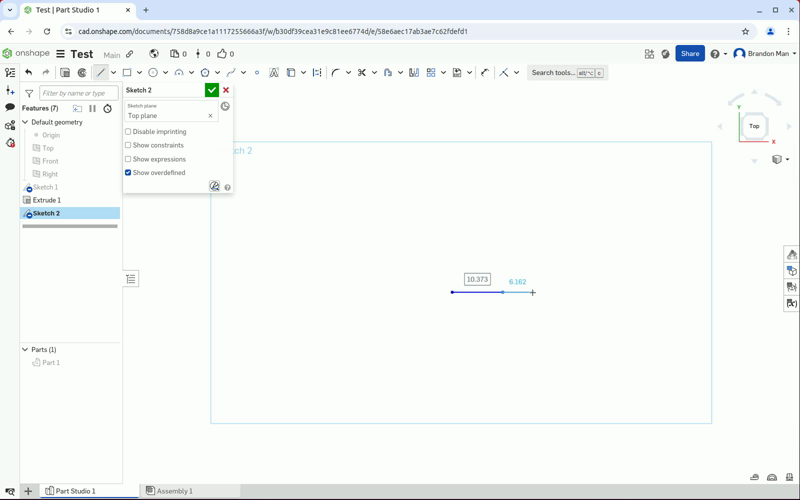
mouse_move(502, 269)
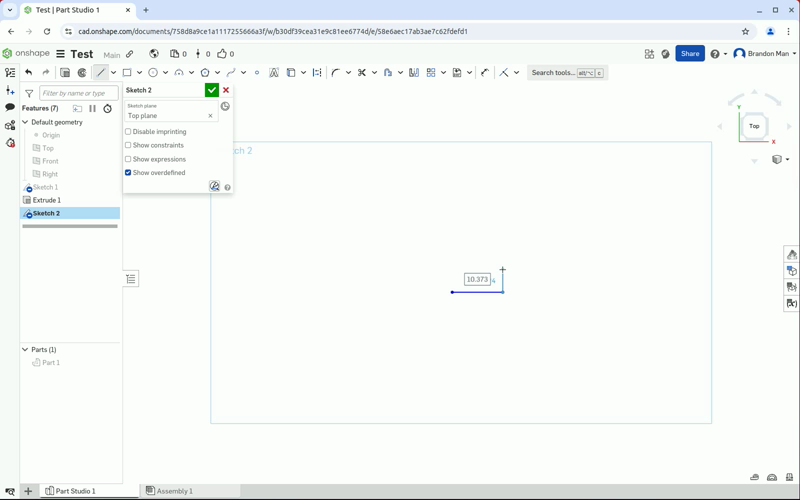
click(502, 269)
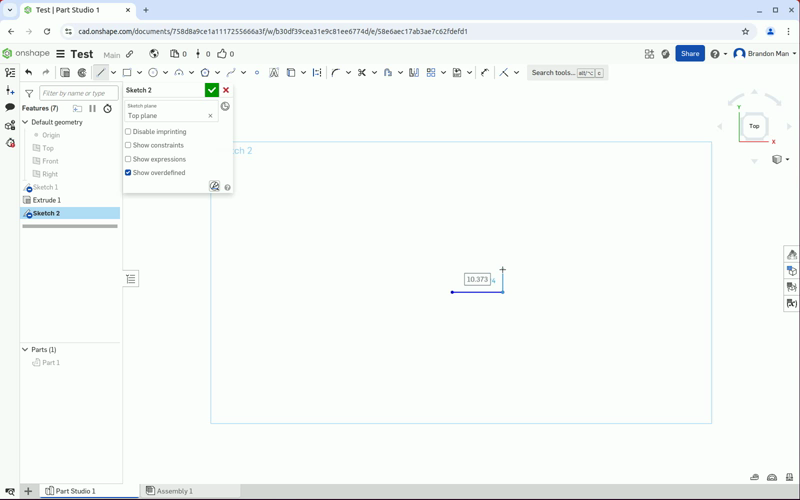
key_up(shift)
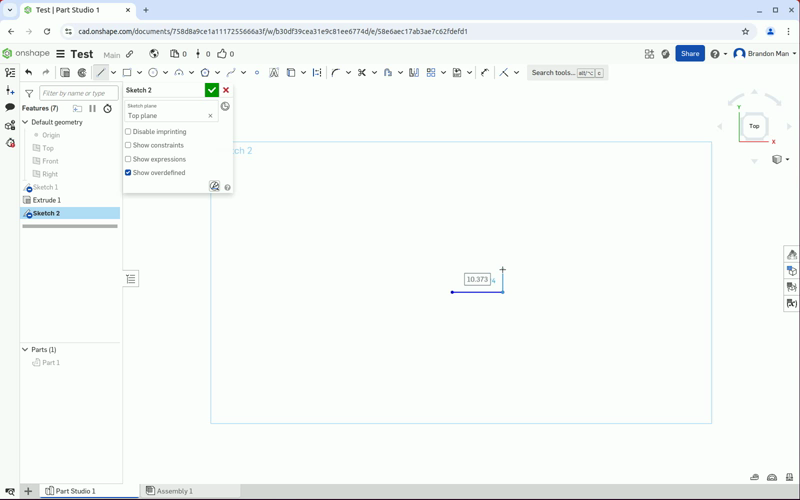
key_down(shift)
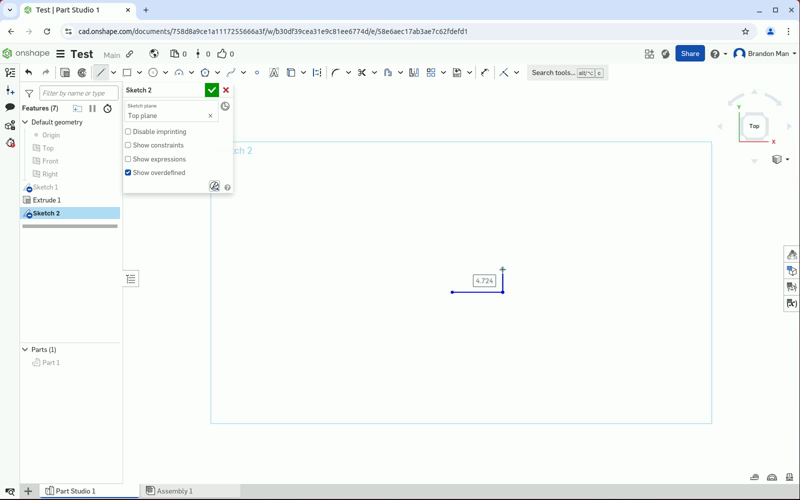
mouse_move(532, 269)
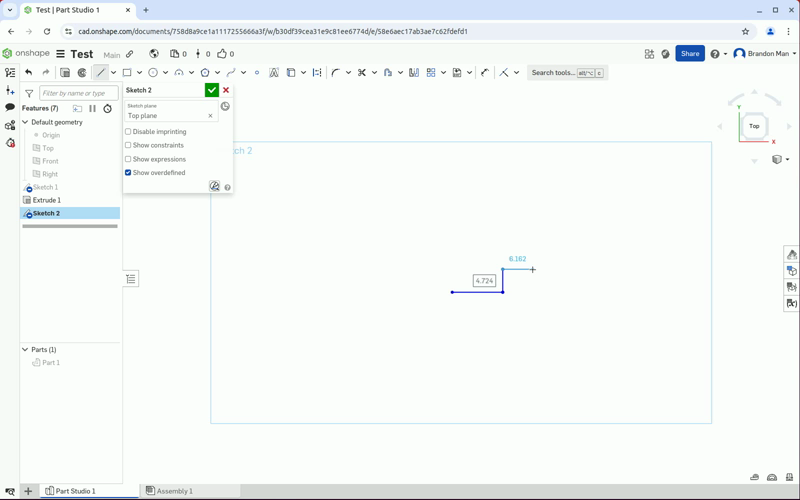
mouse_move(500, 269)
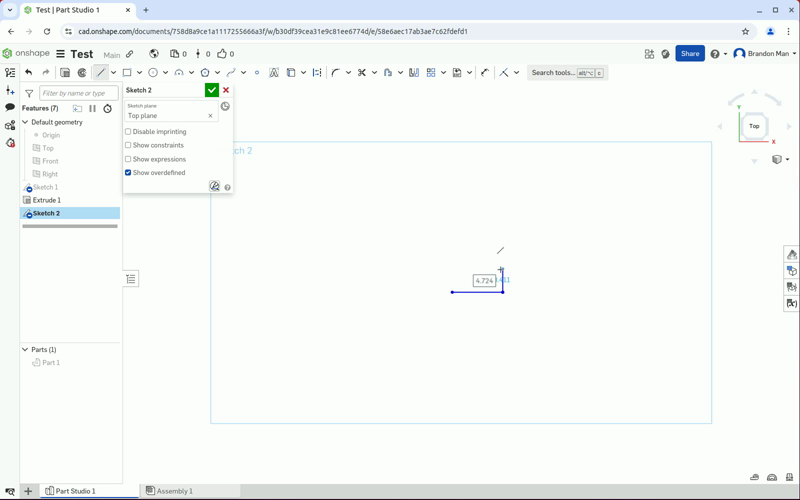
scroll(6)
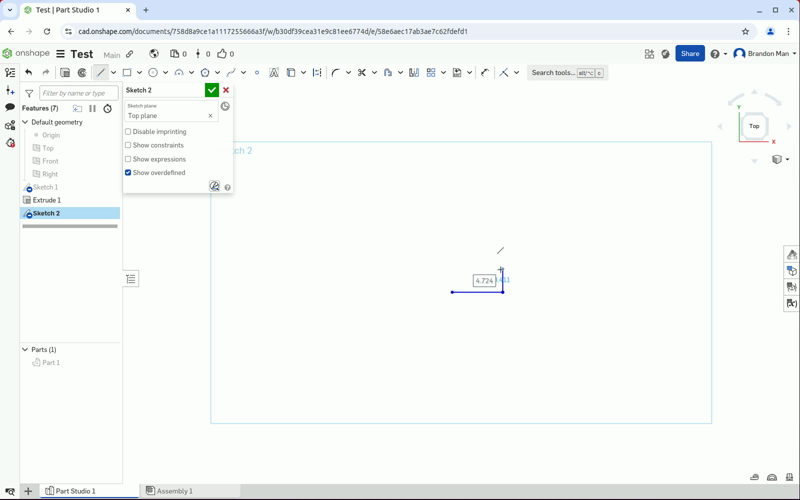
scroll(6)
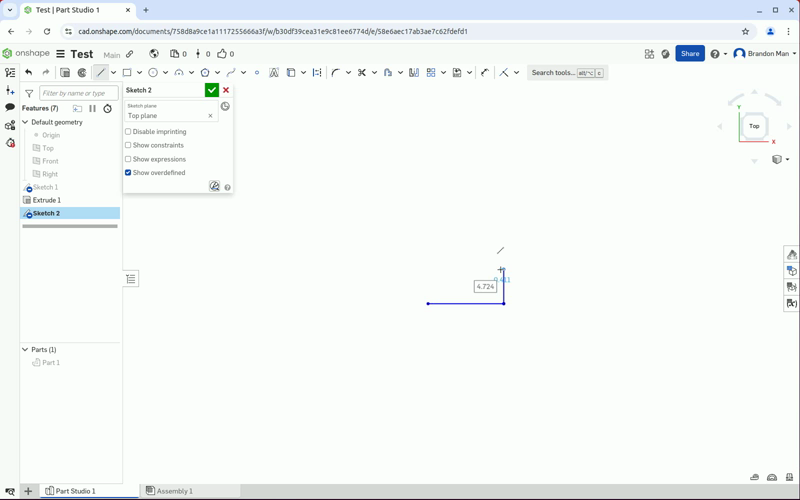
scroll(6)
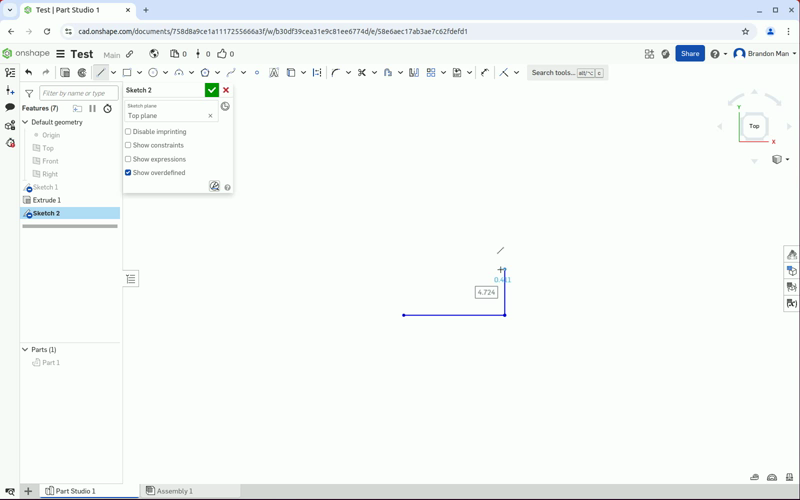
scroll(6)
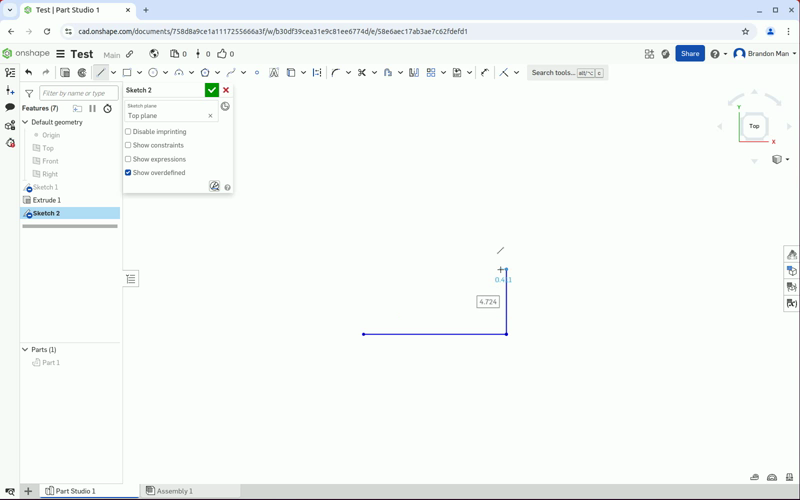
scroll(6)
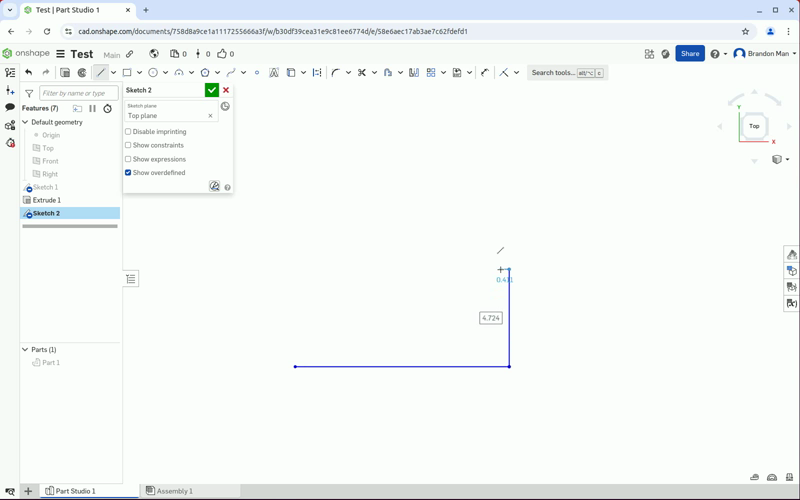
scroll(6)
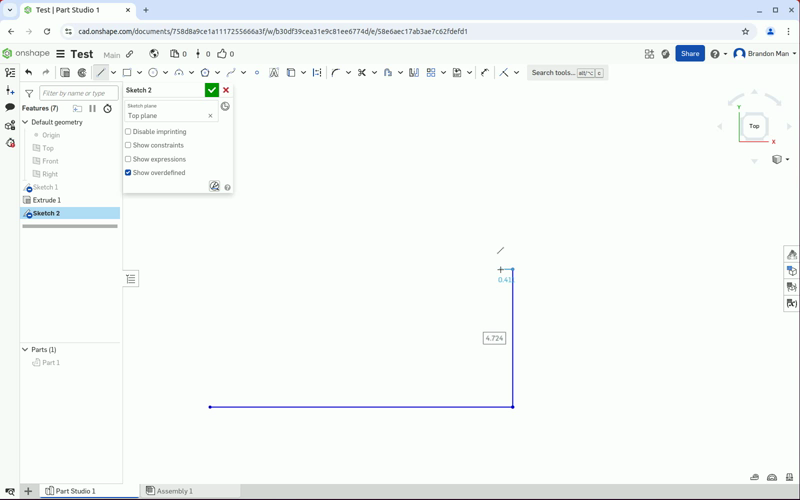
scroll(6)
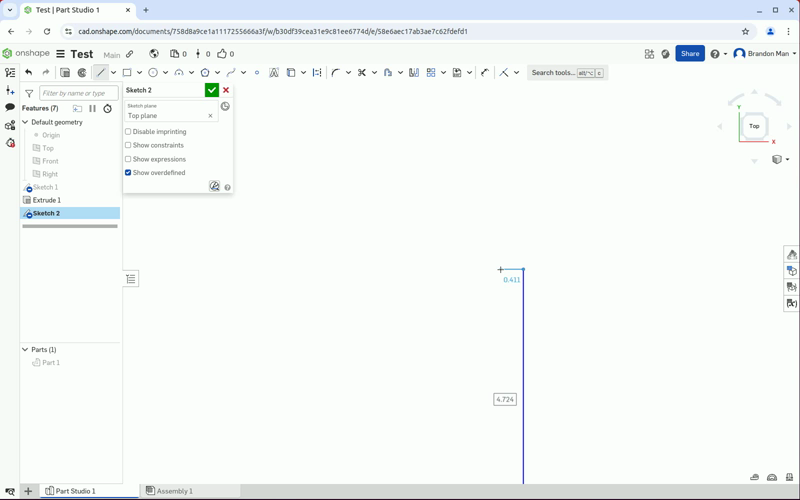
click(500, 269)
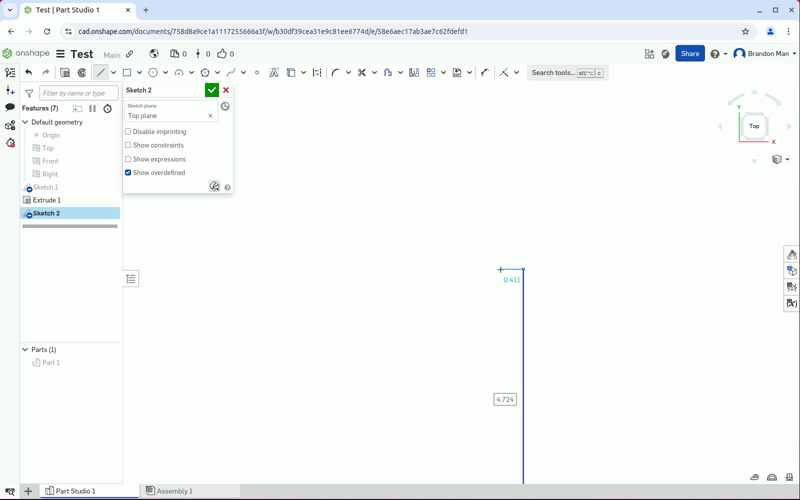
scroll(-6)
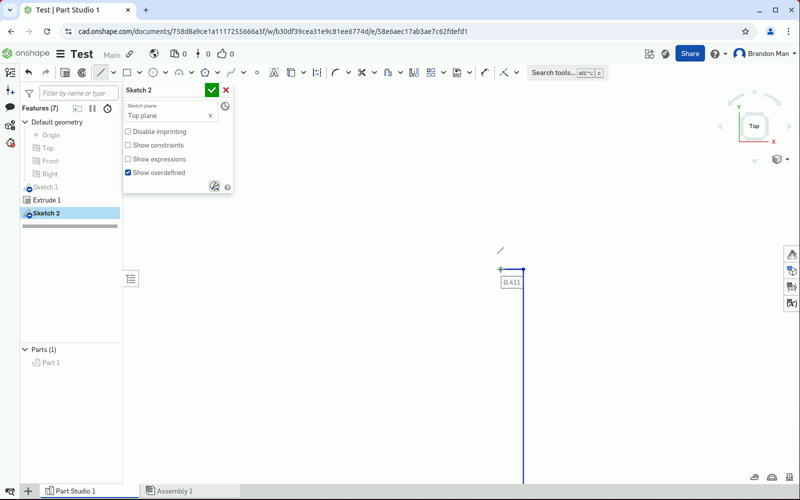
scroll(-6)
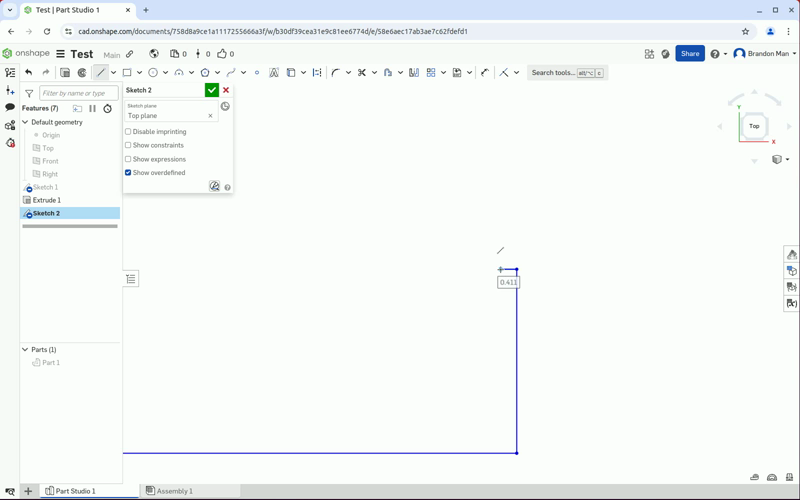
scroll(-6)
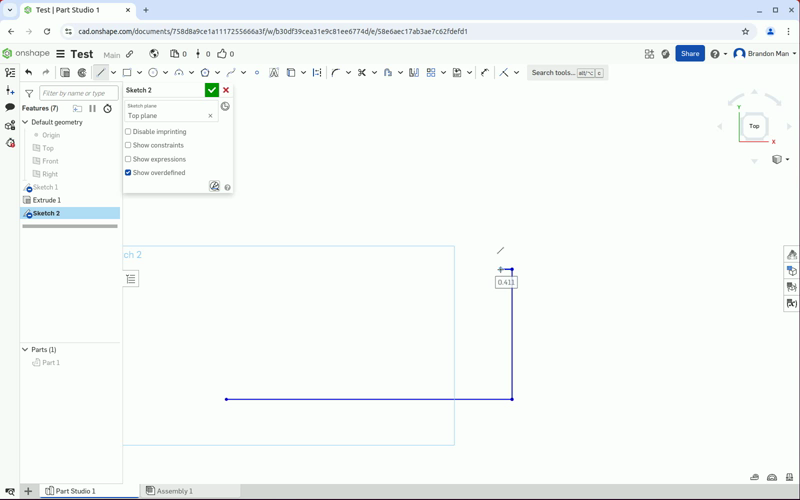
scroll(-6)
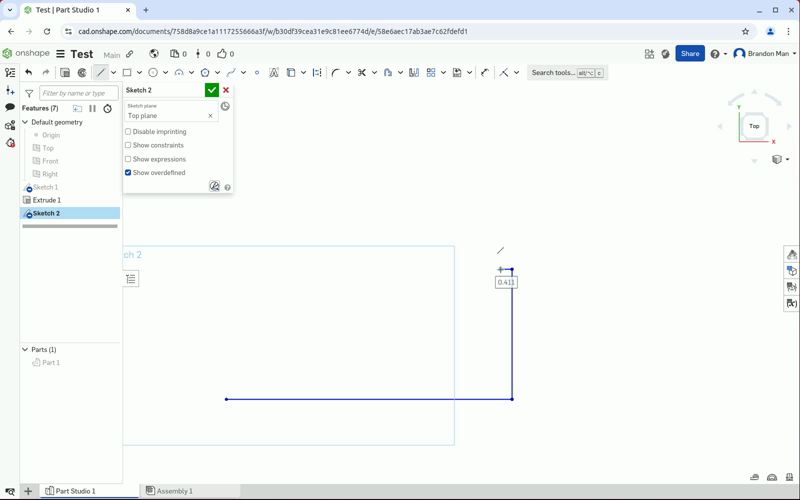
scroll(-6)
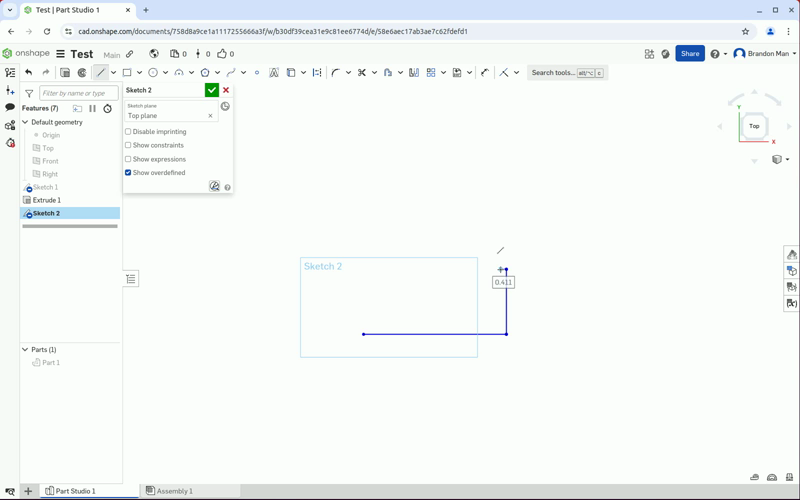
scroll(-6)
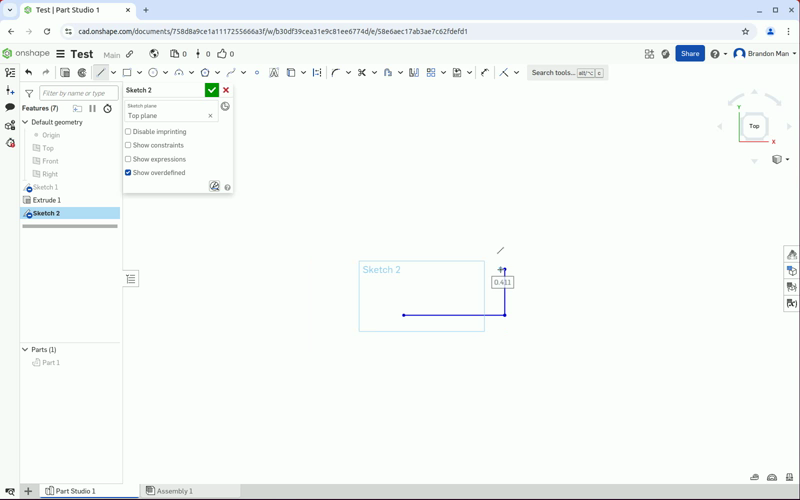
scroll(-6)
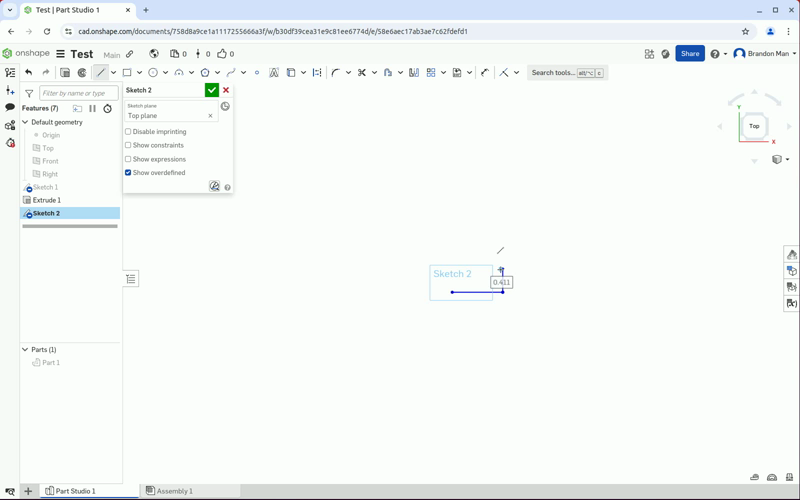
key_up(shift)
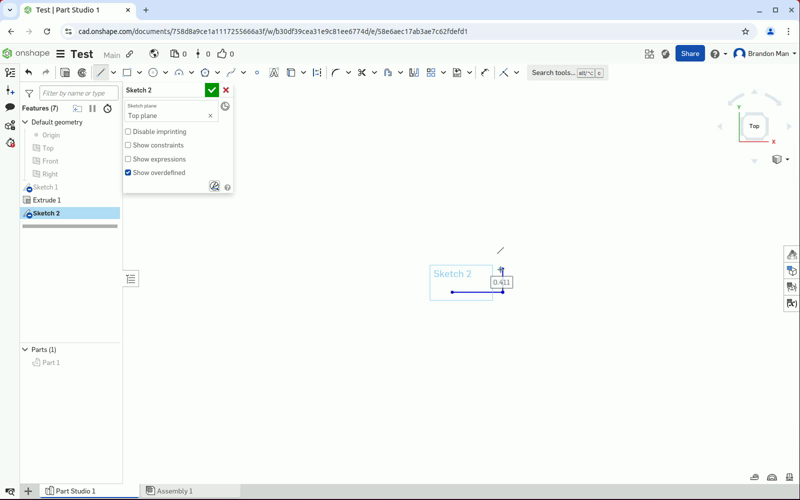
key_down(shift)
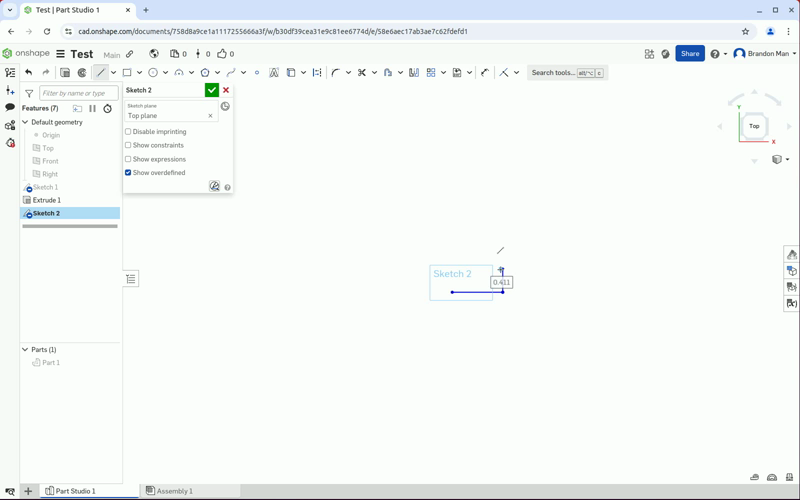
mouse_move(530, 269)
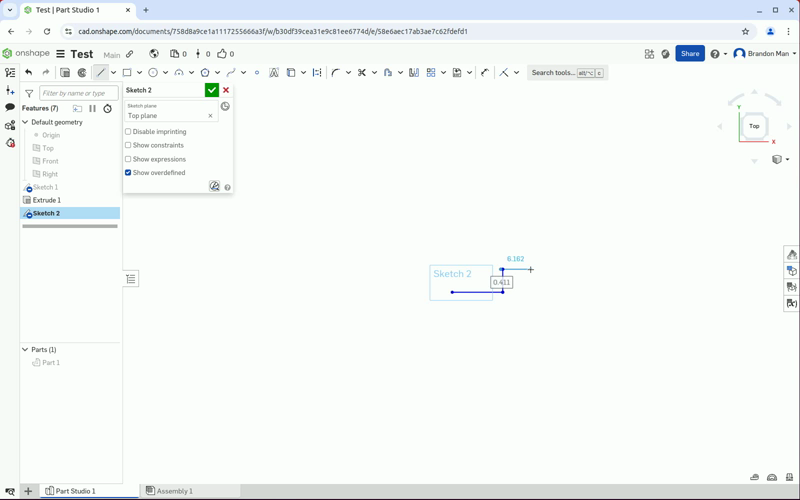
mouse_move(452, 269)
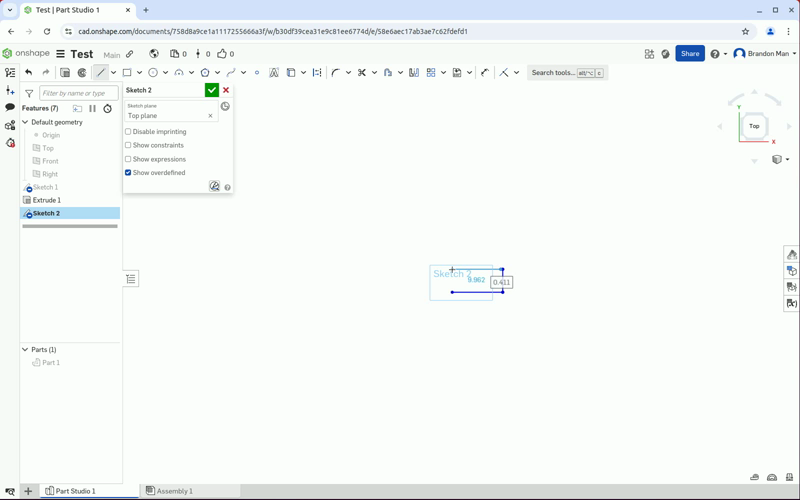
click(452, 269)
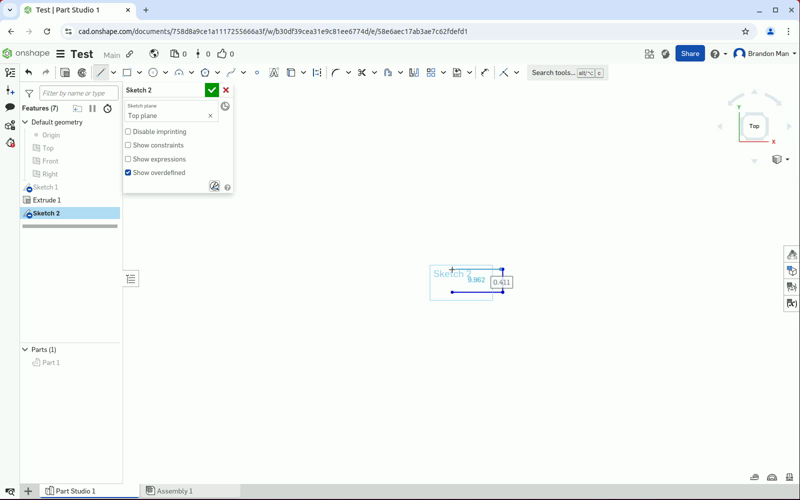
key_up(shift)
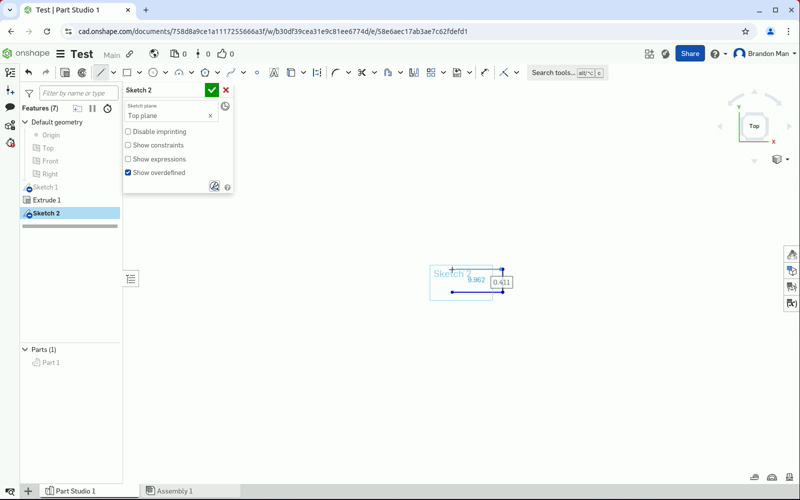
mouse_move(482, 269)
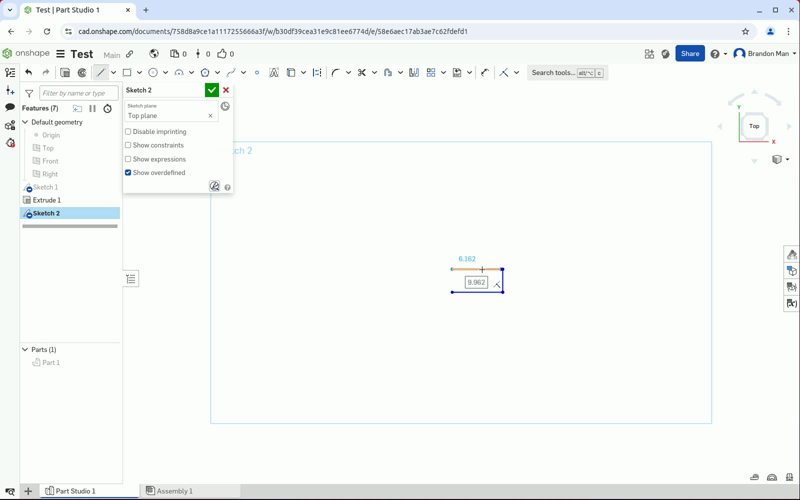
key_down(shift)
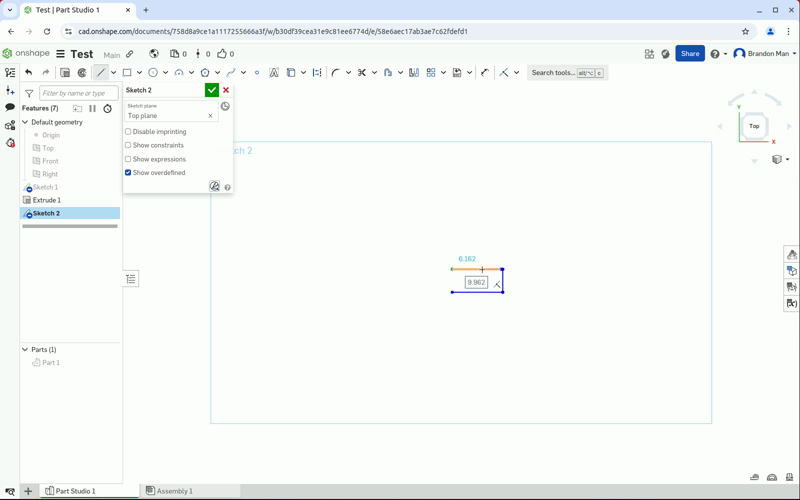
mouse_move(452, 292)
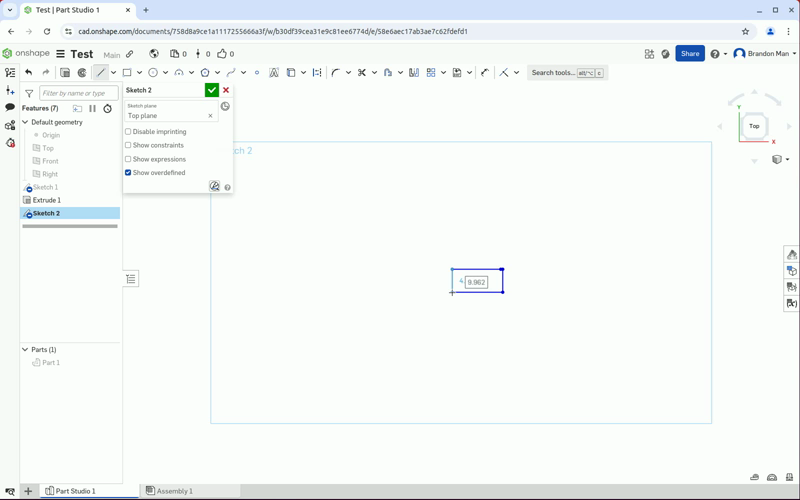
key_up(shift)
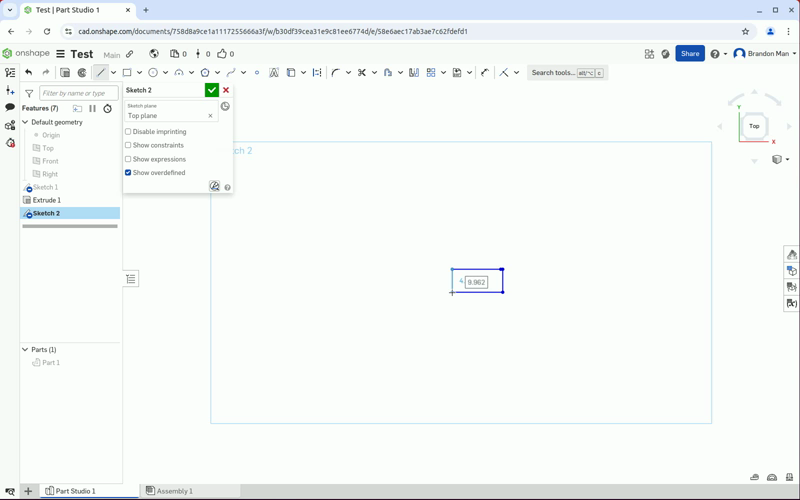
click(452, 292)
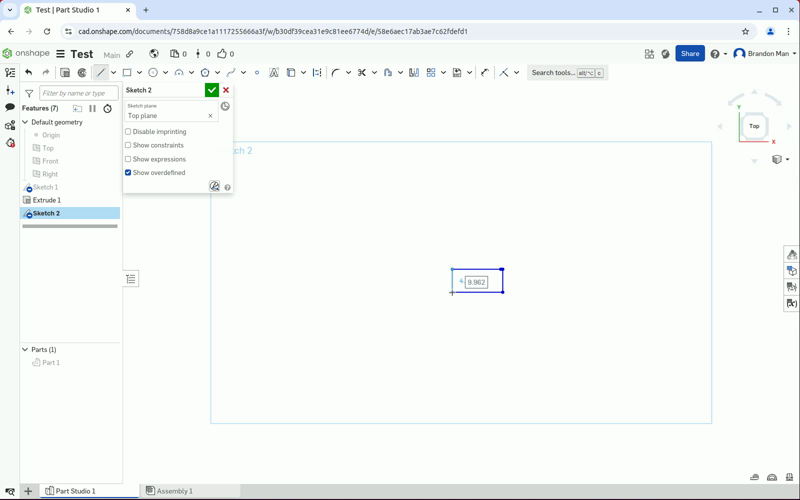
key(esc)
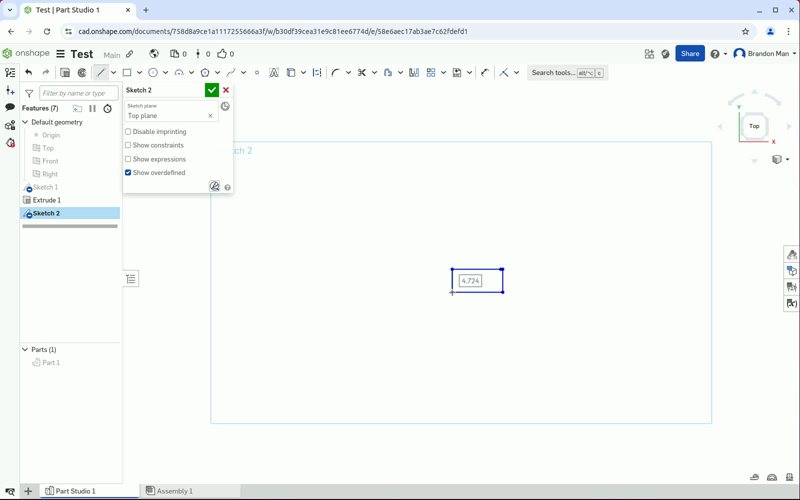
mouse_move(479, 278)
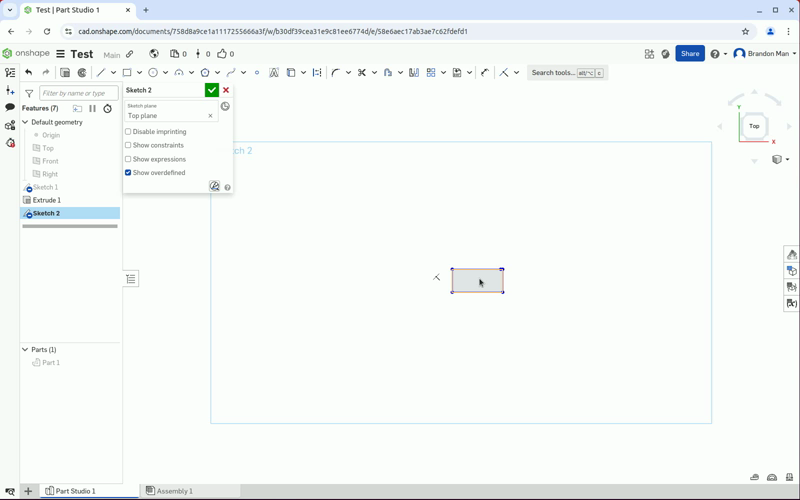
scroll(6)
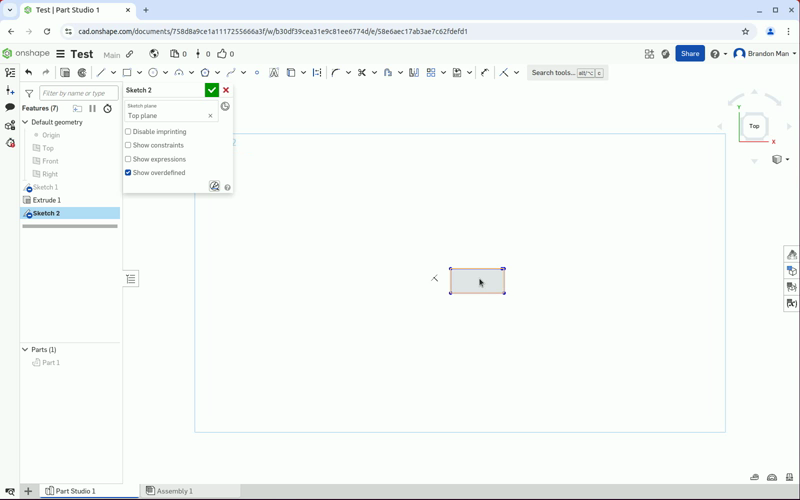
scroll(6)
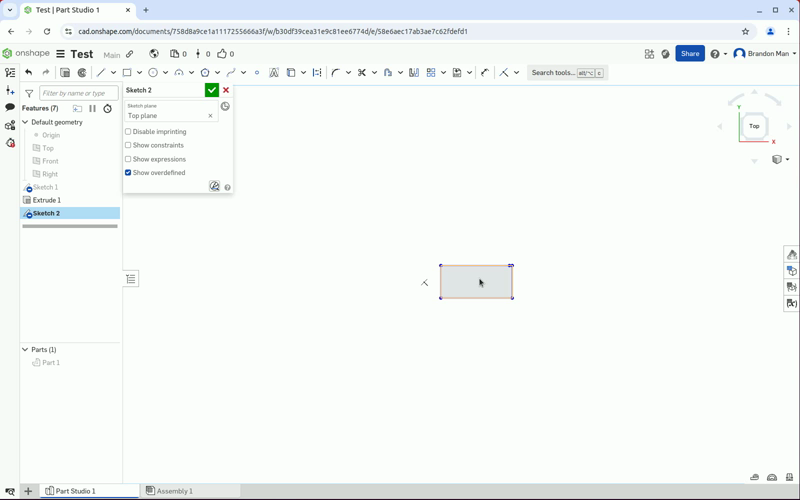
scroll(6)
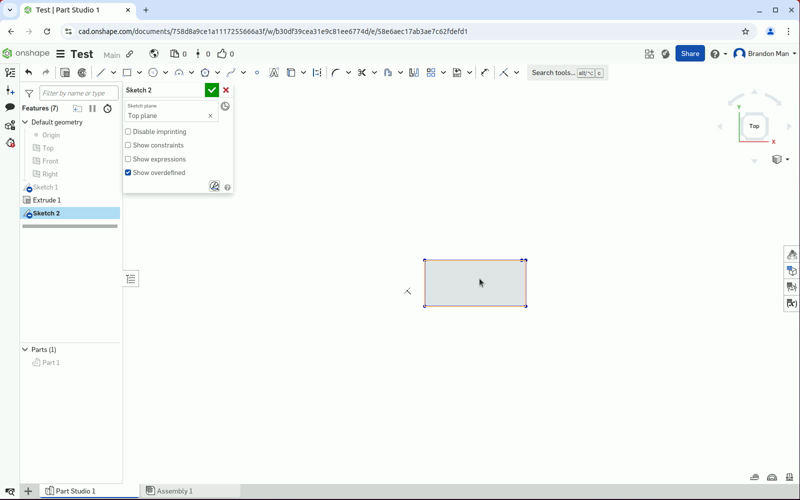
scroll(6)
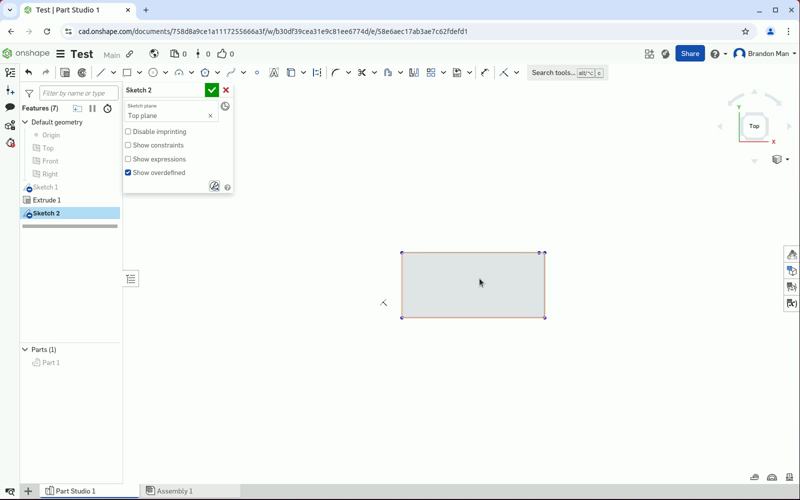
scroll(6)
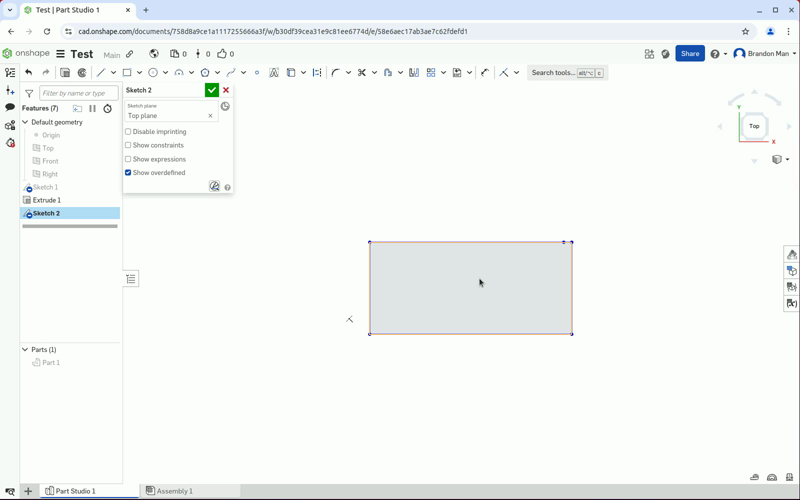
scroll(6)
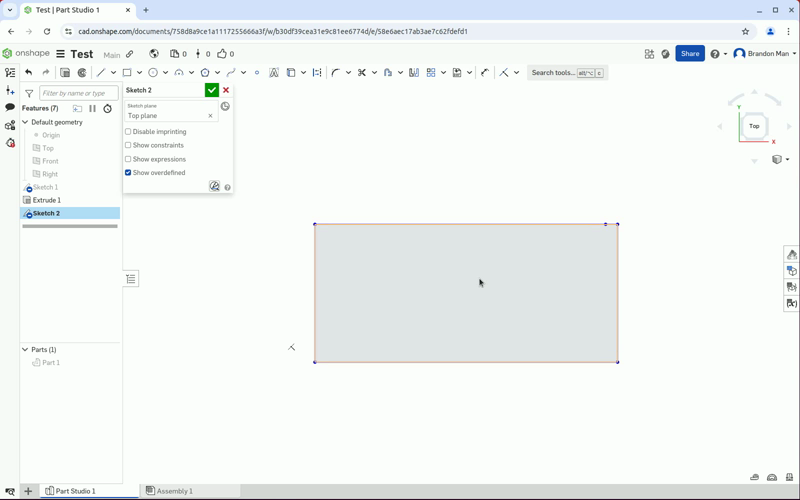
scroll(6)
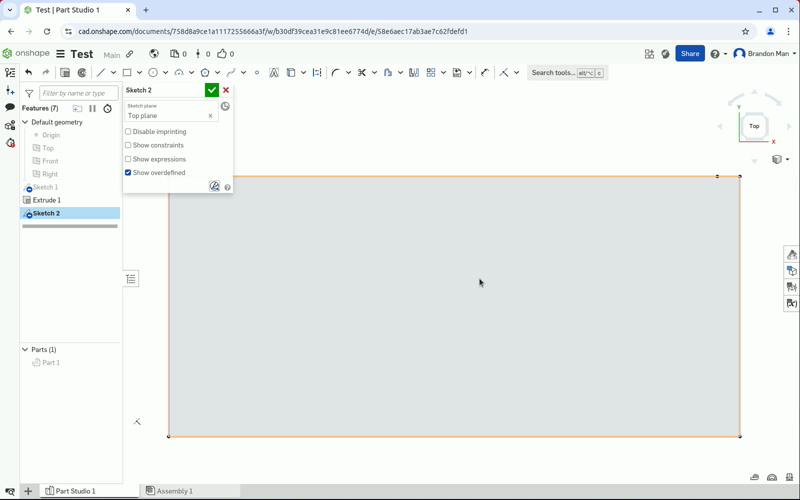
click(479, 278)
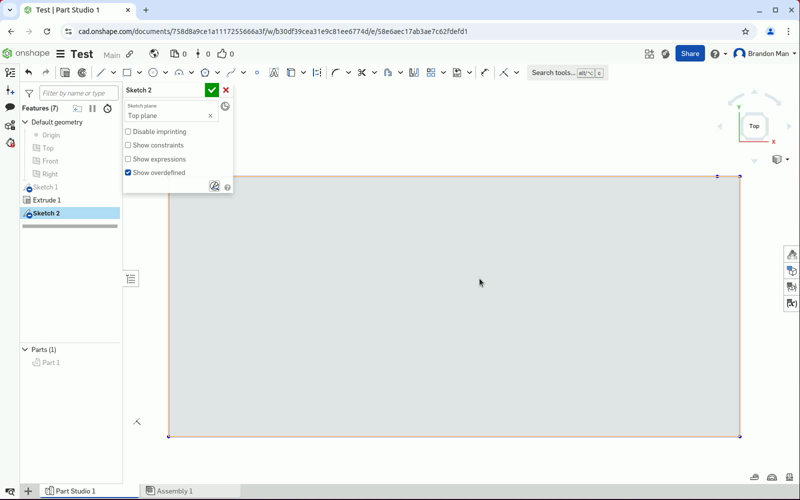
scroll(-6)
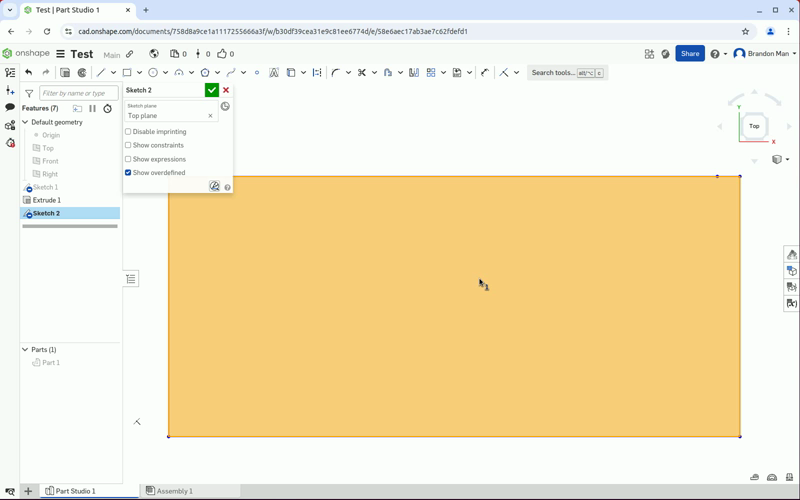
scroll(-6)
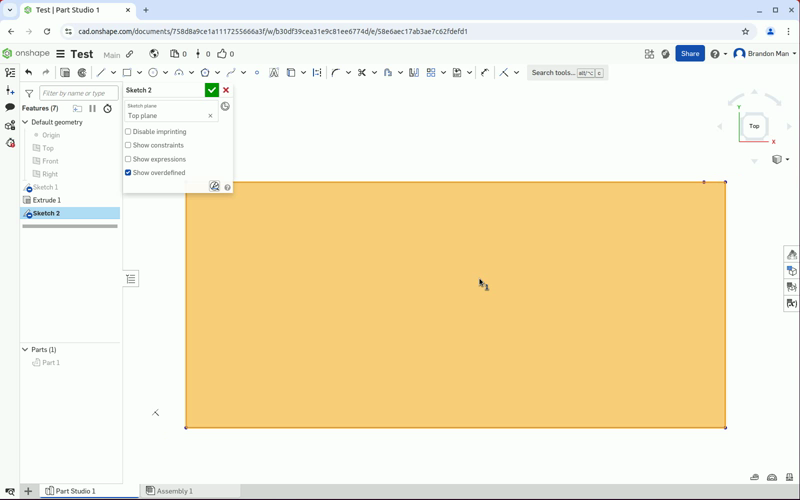
scroll(-6)
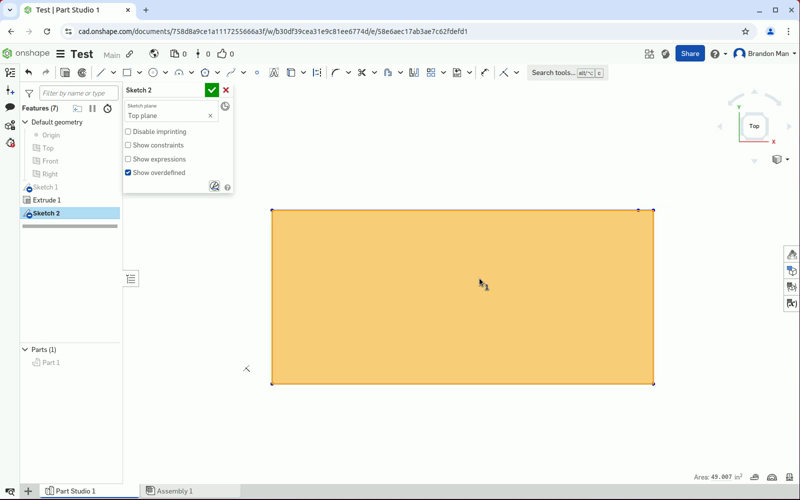
scroll(-6)
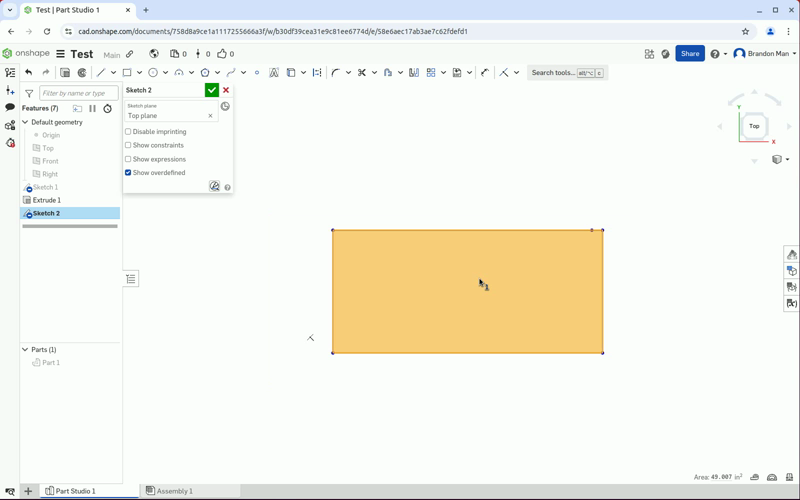
scroll(-6)
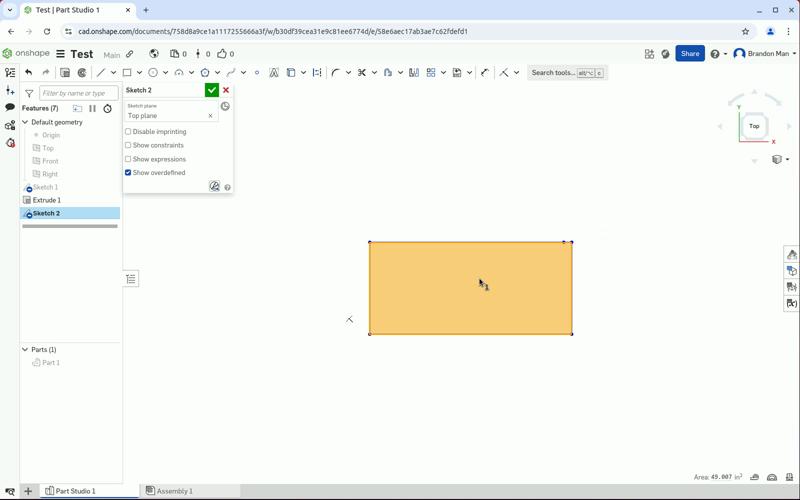
scroll(-6)
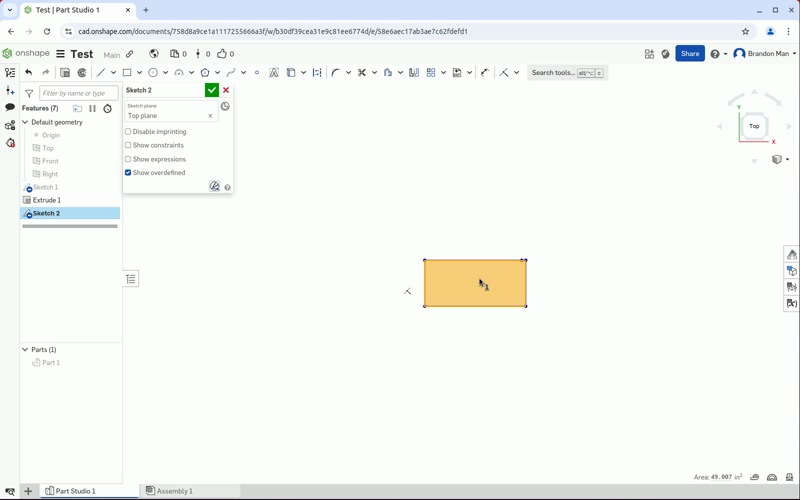
scroll(-6)
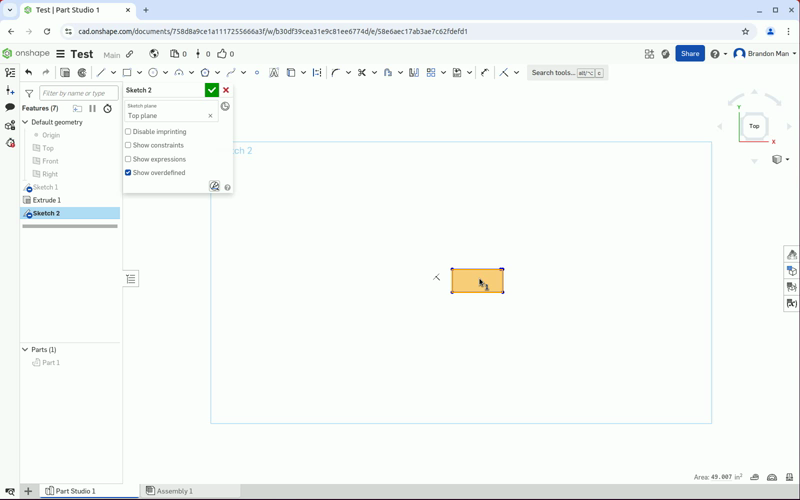
mouse_move(73, 352)
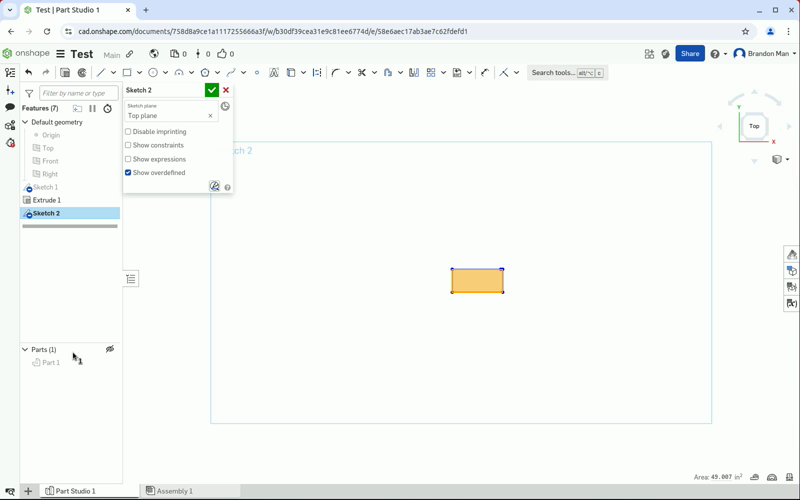
key(shift+y)
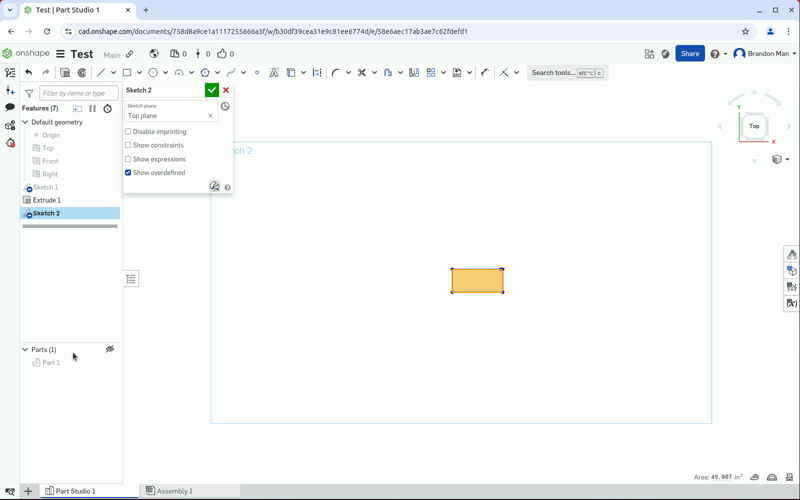
key(shift+e)
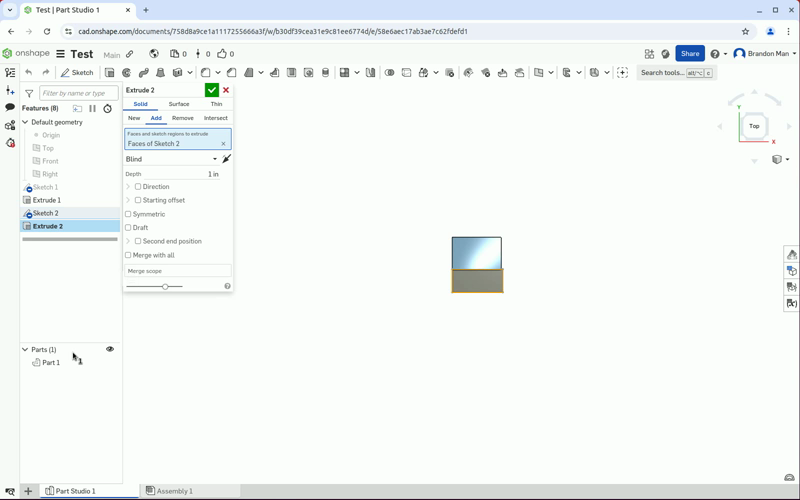
mouse_move(143, 106)
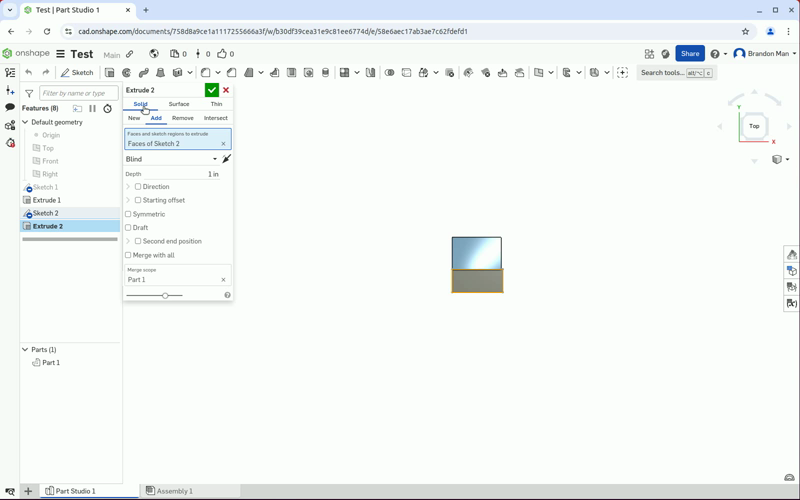
click(143, 106)
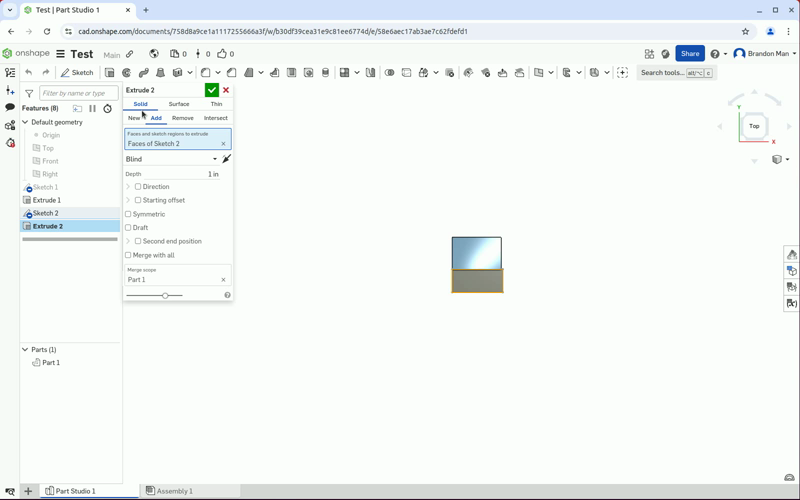
mouse_move(137, 120)
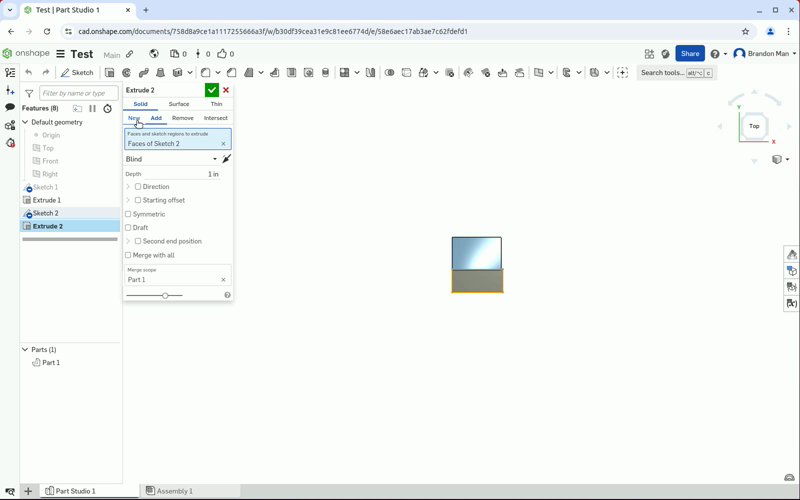
click(137, 120)
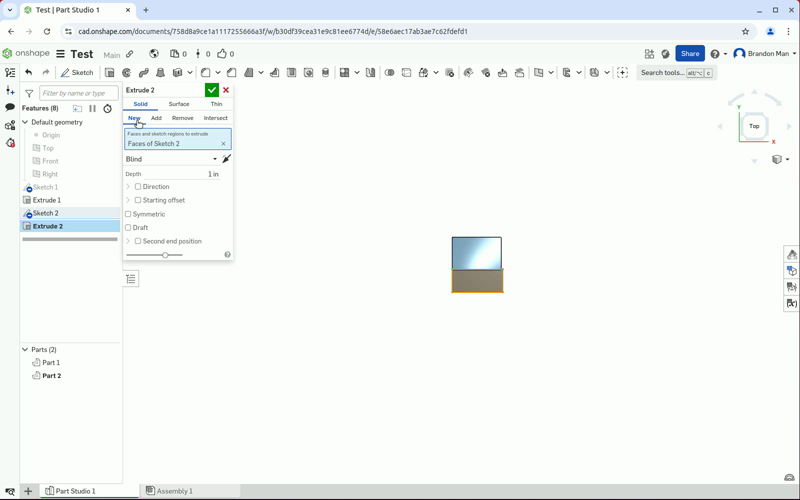
key(tab, 4)
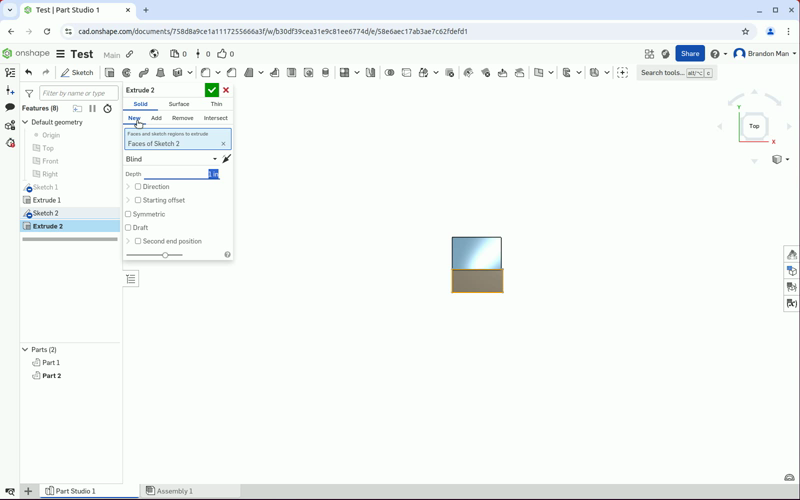
text(23.108)
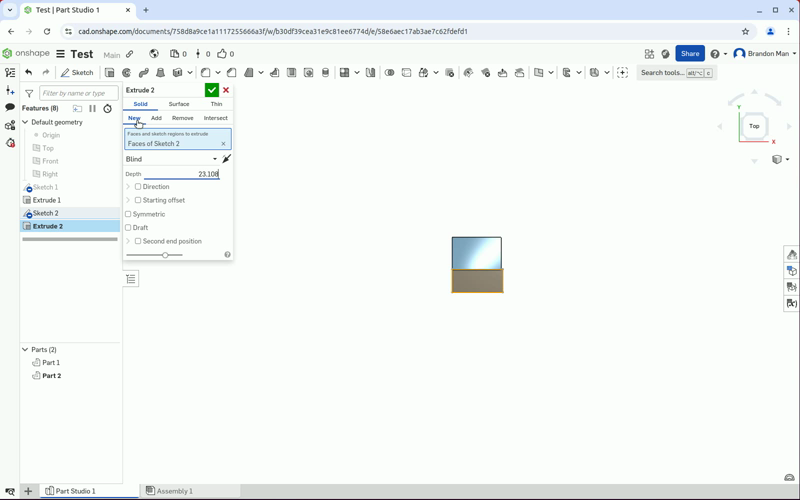
key(enter)
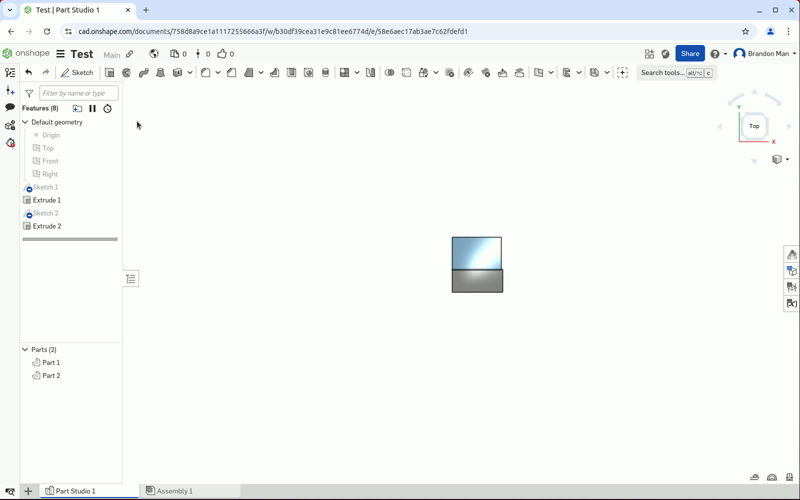
key(shift+h)
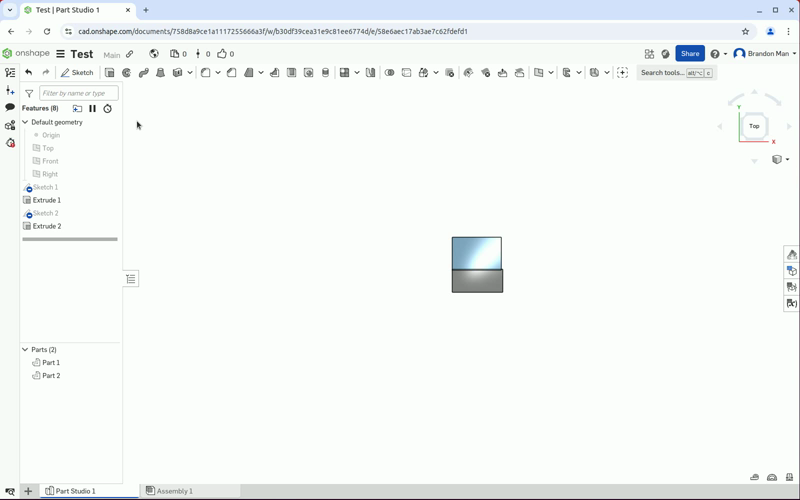
key(shift+h)
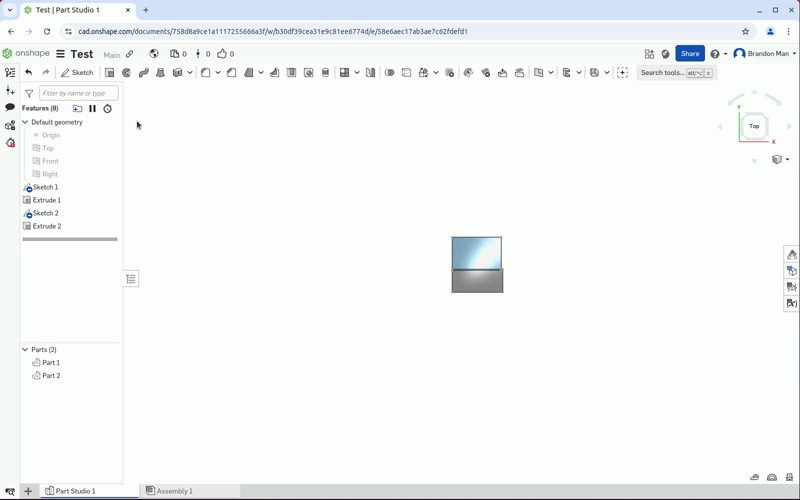
key(shift+7)
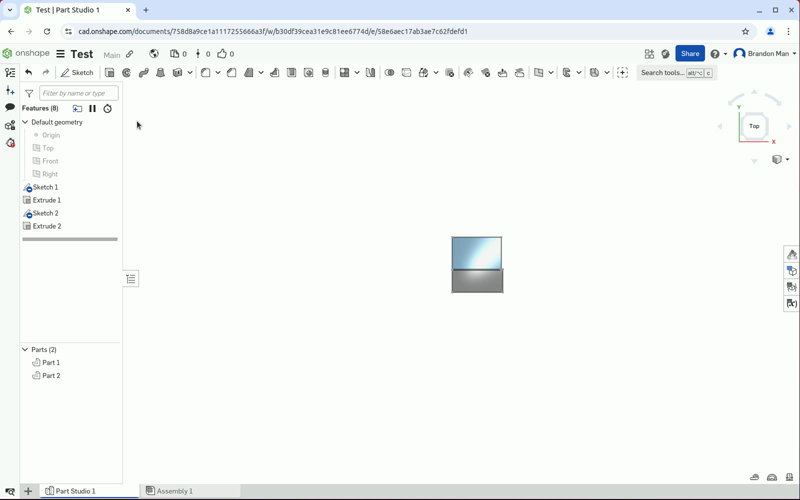
key(up, 3)
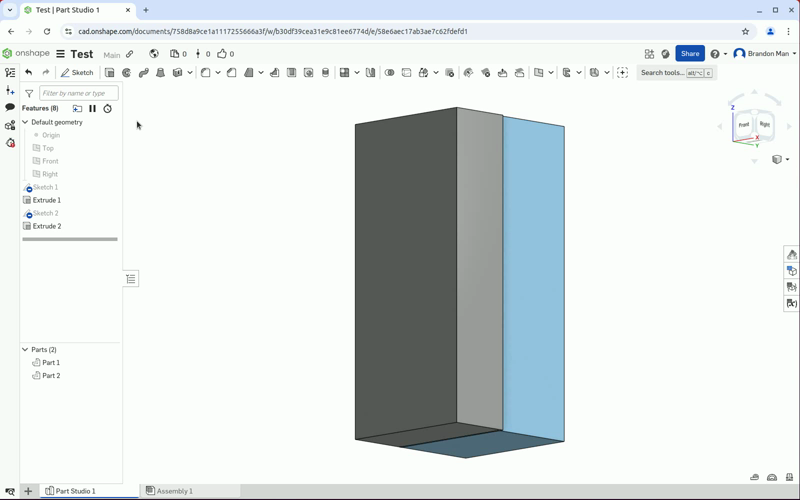
key(left, 3)
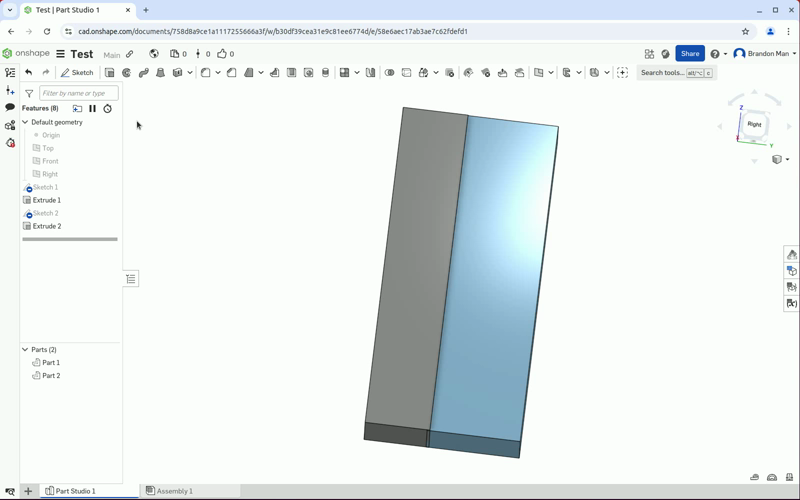
key(right, 3)
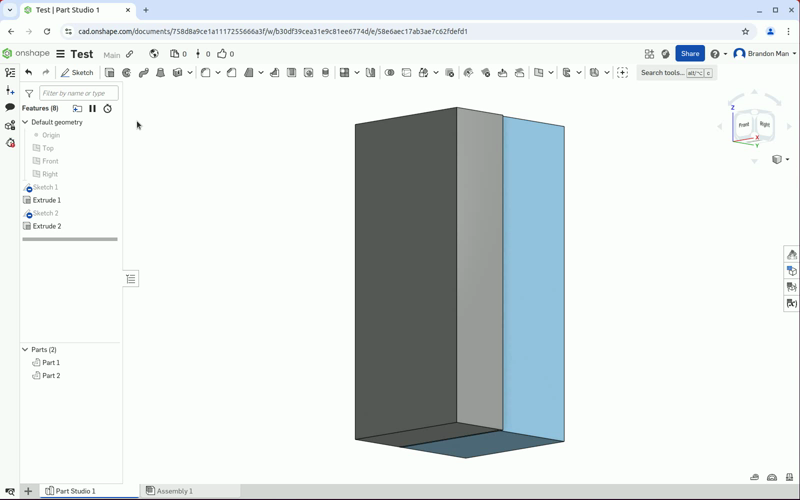
key(down, 3)
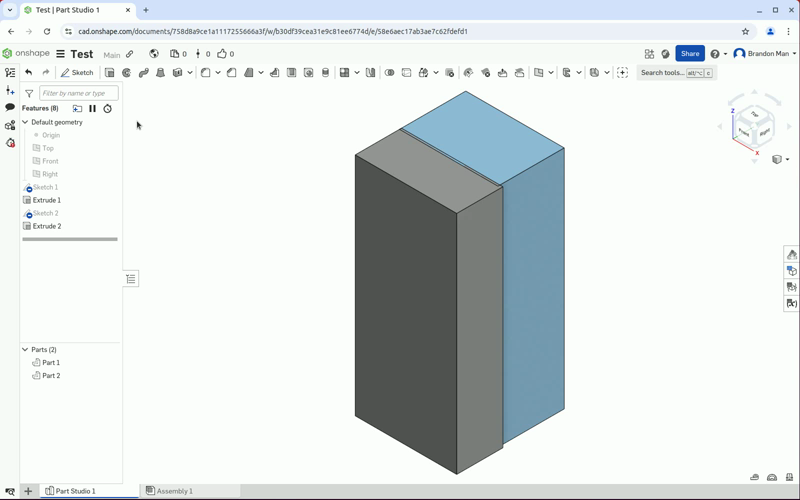
mouse_move(73, 189)
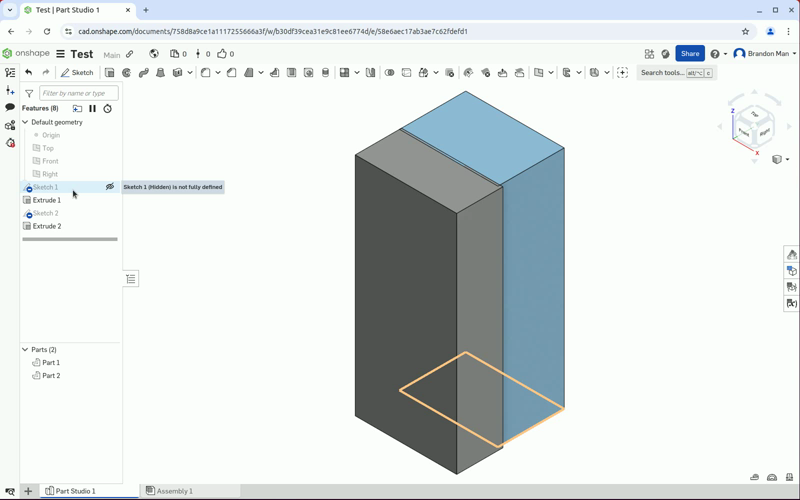
click(73, 189)